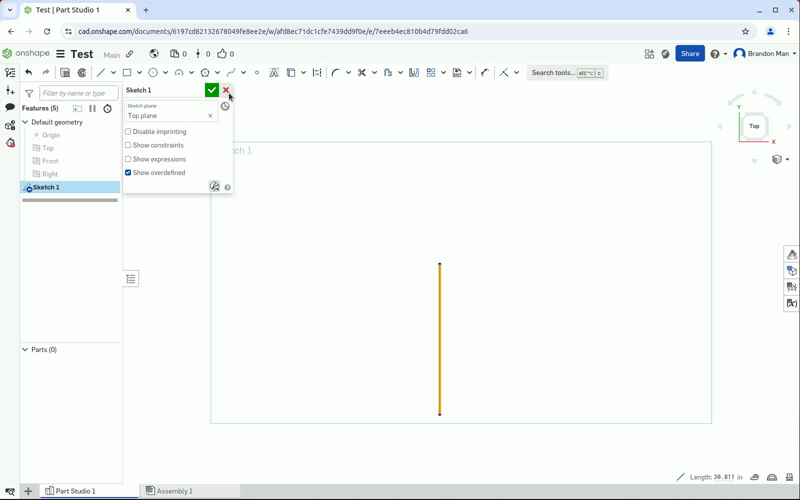
key(shift+h)
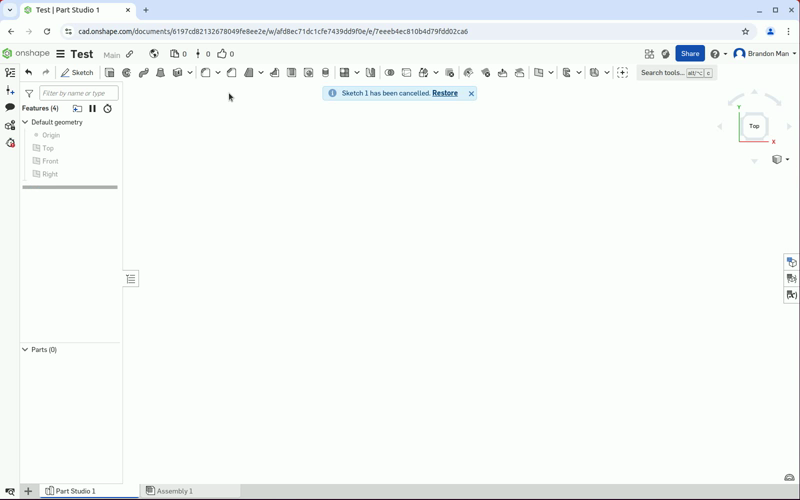
mouse_move(73, 352)
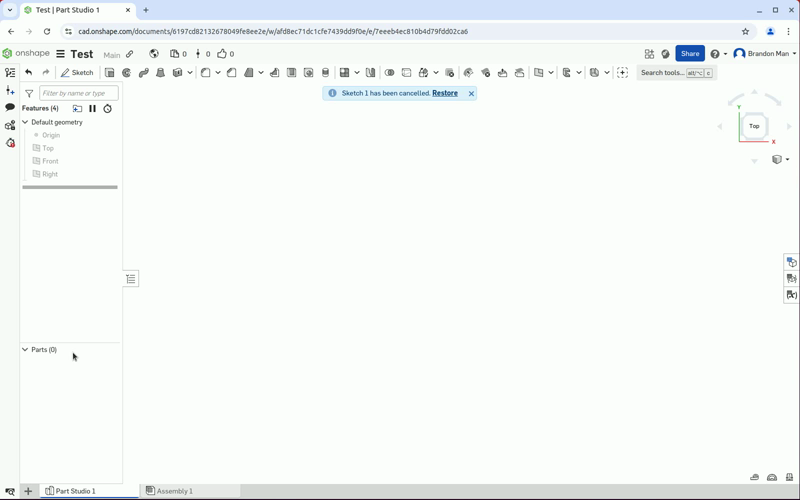
key(y)
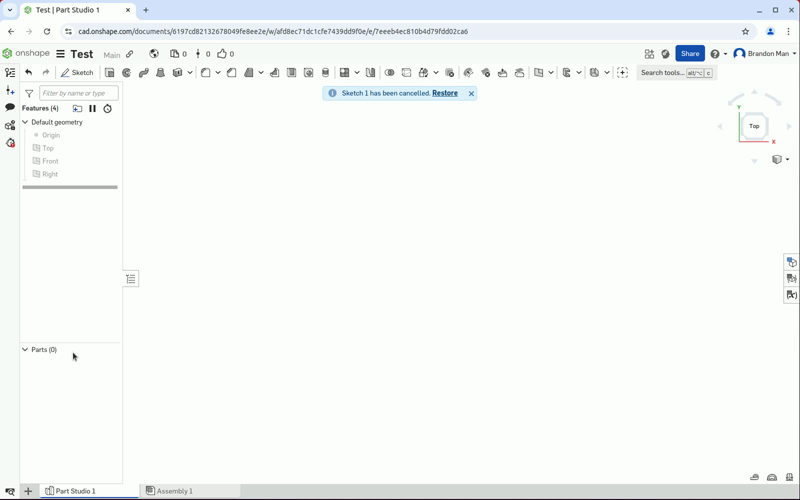
key(shift+p)
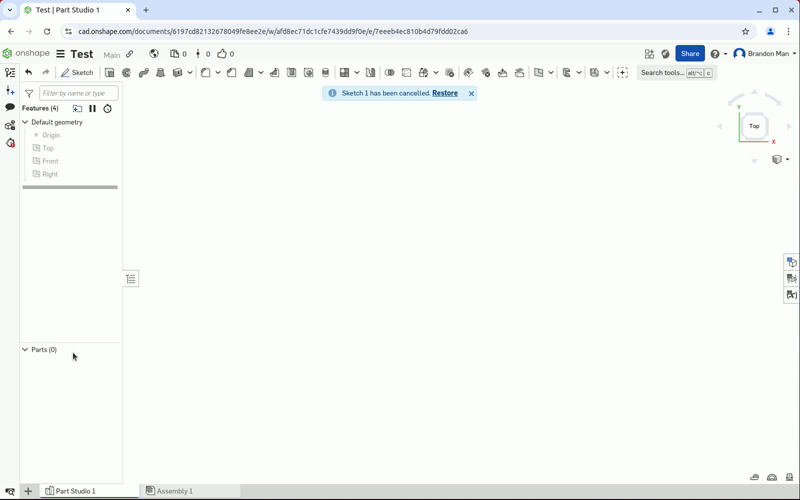
key(space)
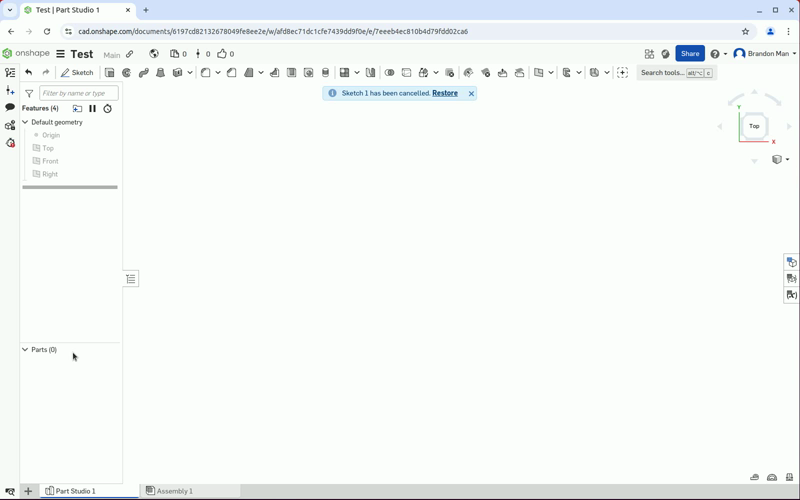
key_down(shift)
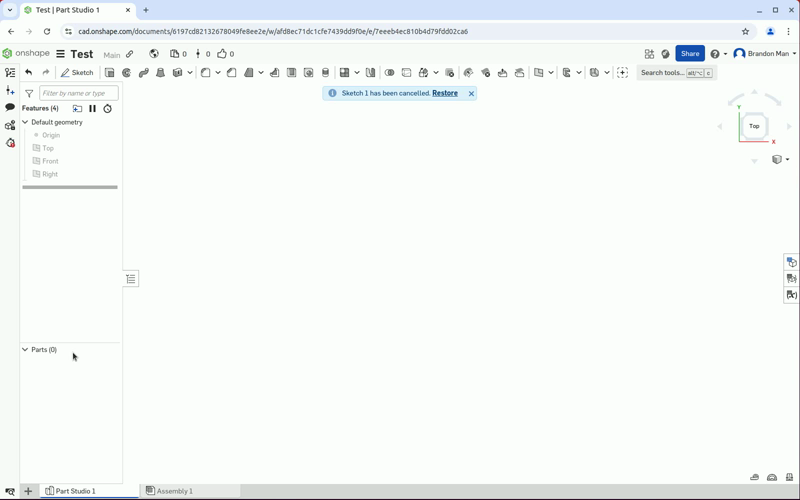
key(up)
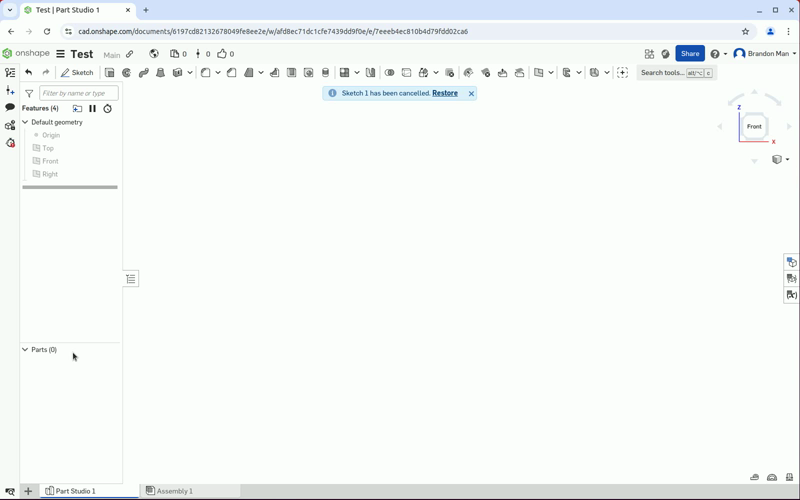
key_up(shift)
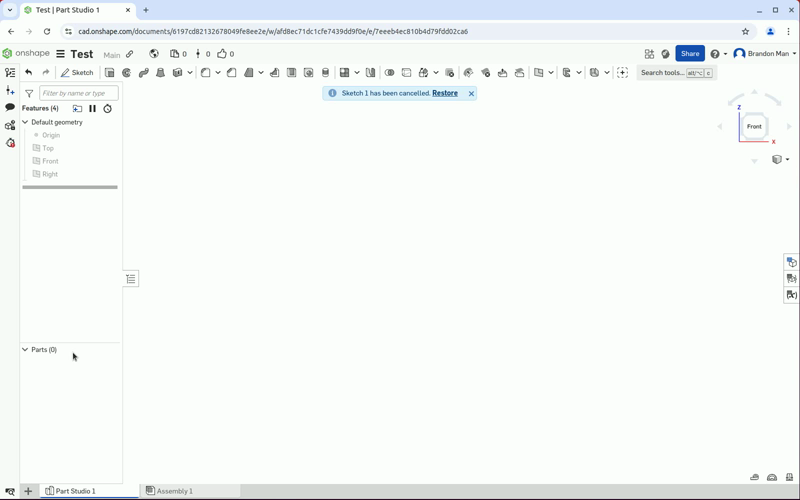
mouse_move(73, 352)
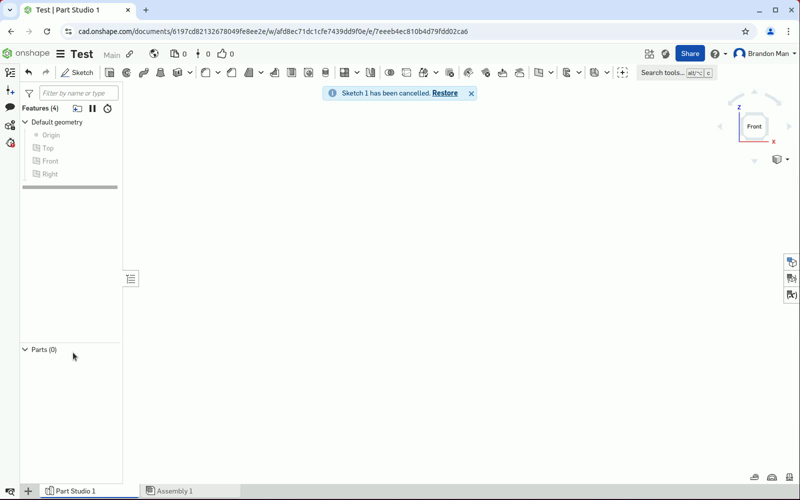
key(shift+y)
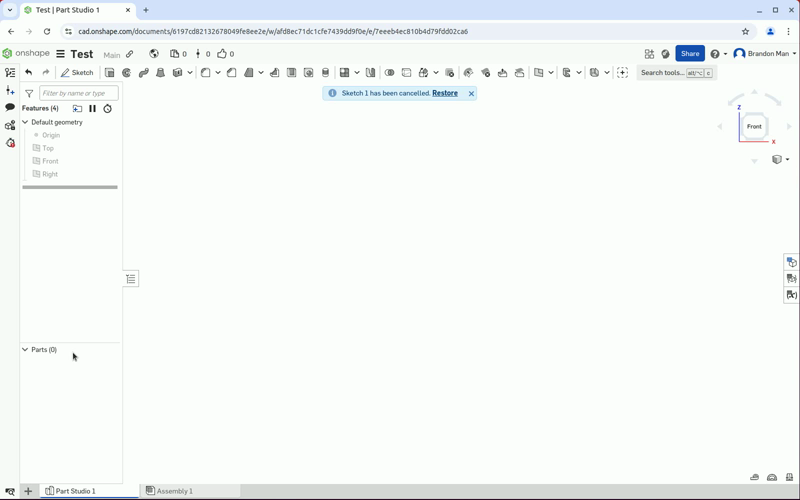
key(shift+s)
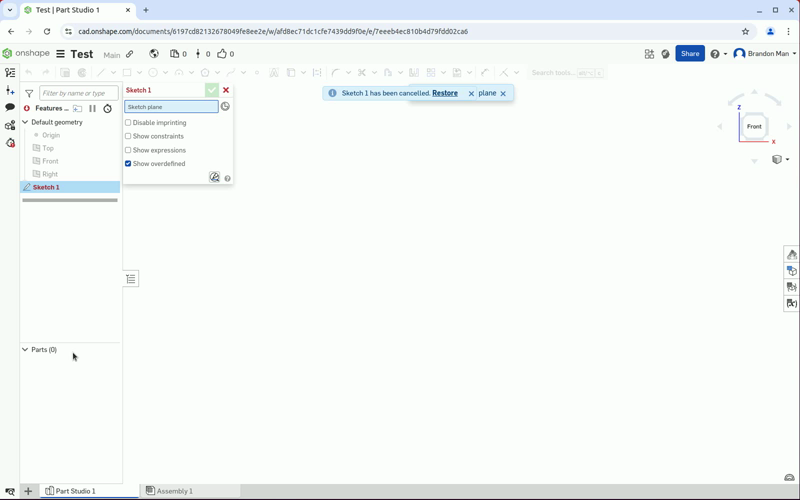
mouse_move(73, 163)
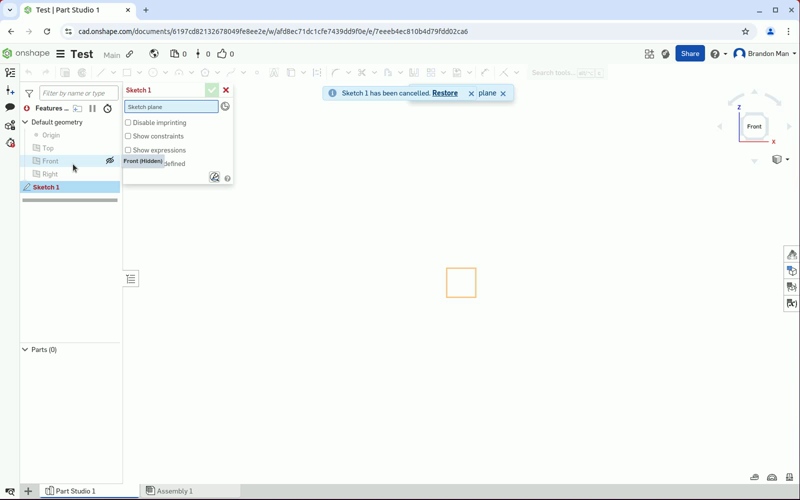
click(73, 163)
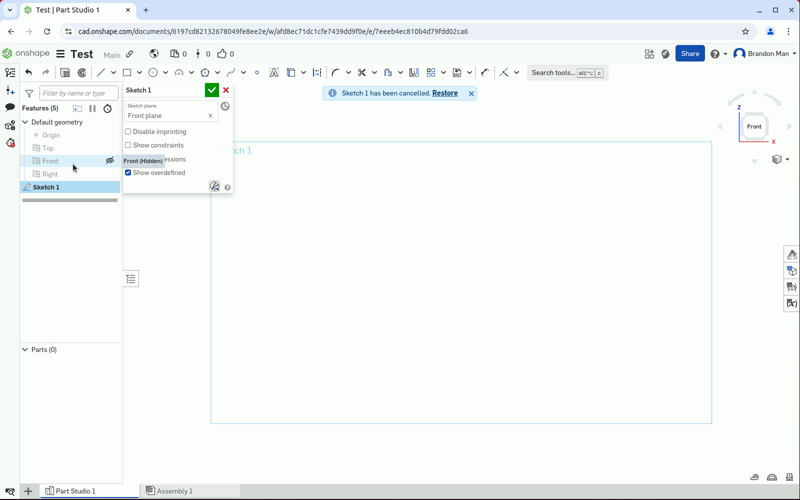
mouse_move(73, 352)
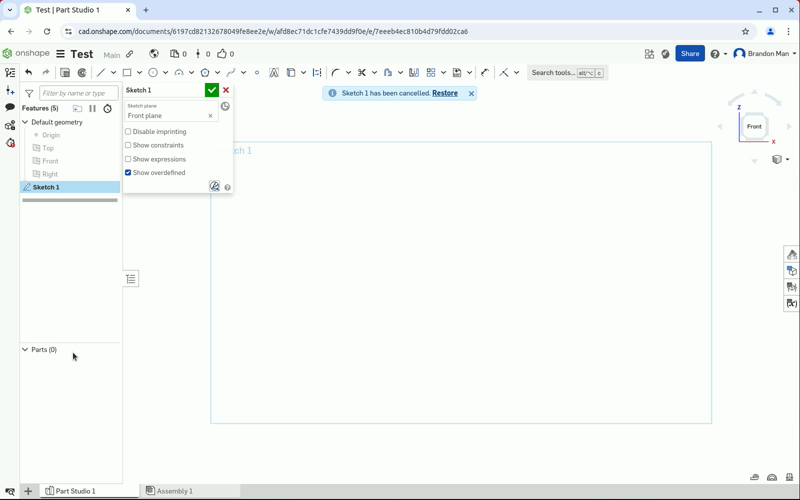
key(y)
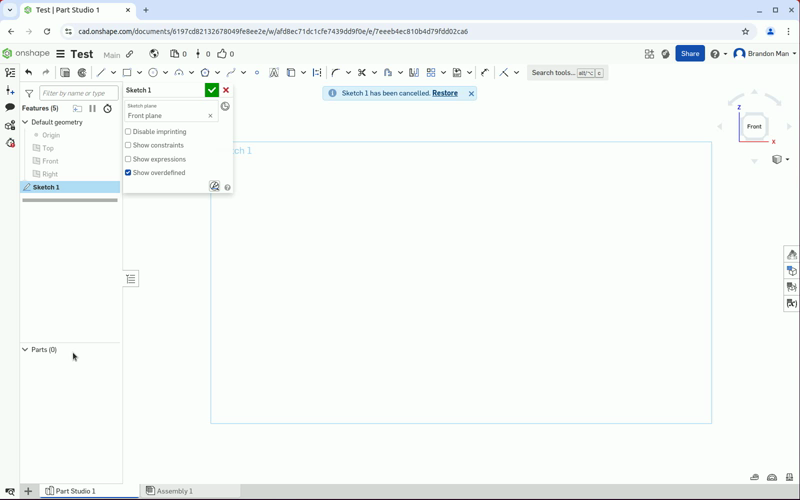
key(c)
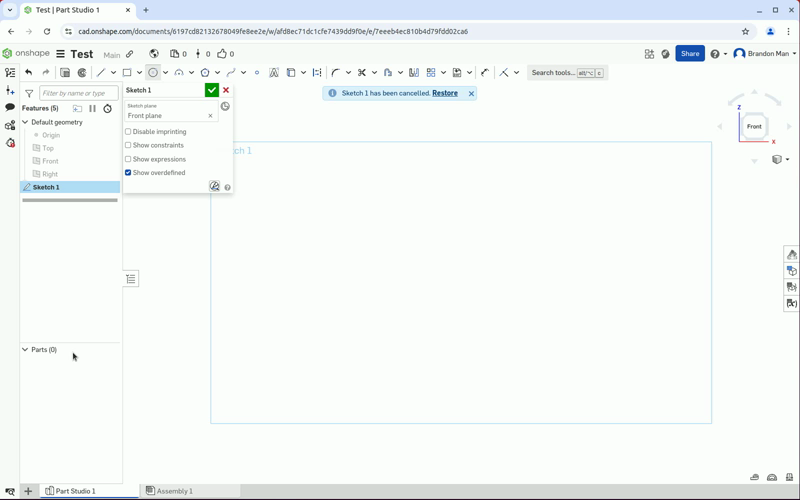
key_down(shift)
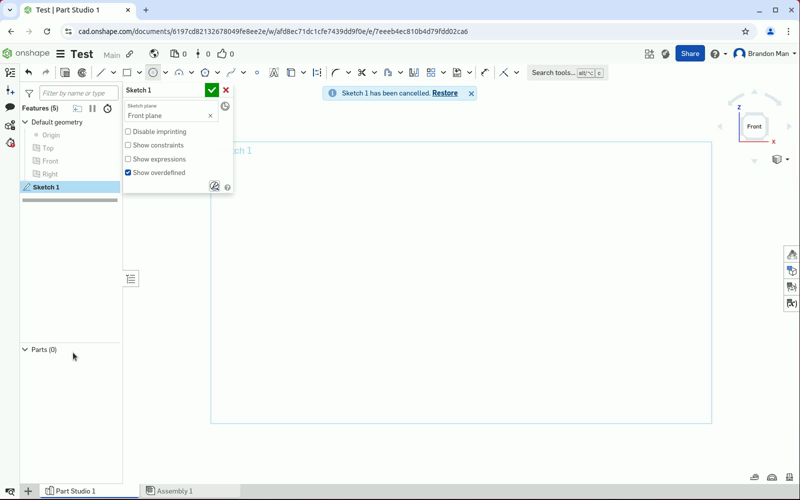
mouse_move(460, 282)
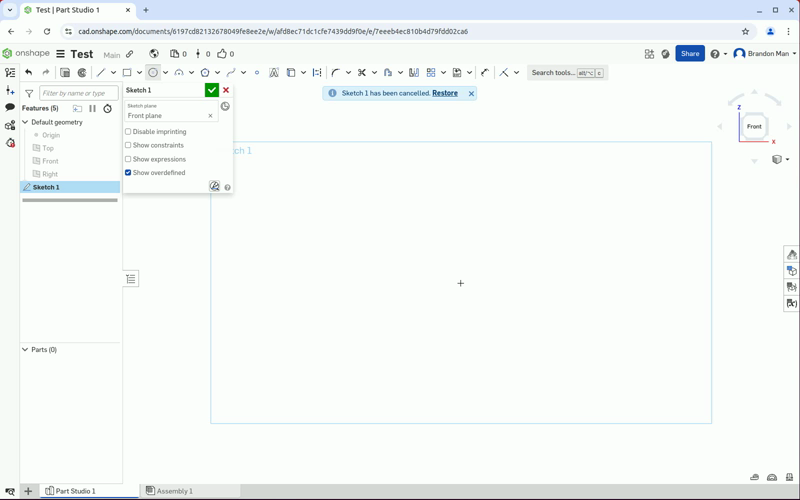
click(460, 282)
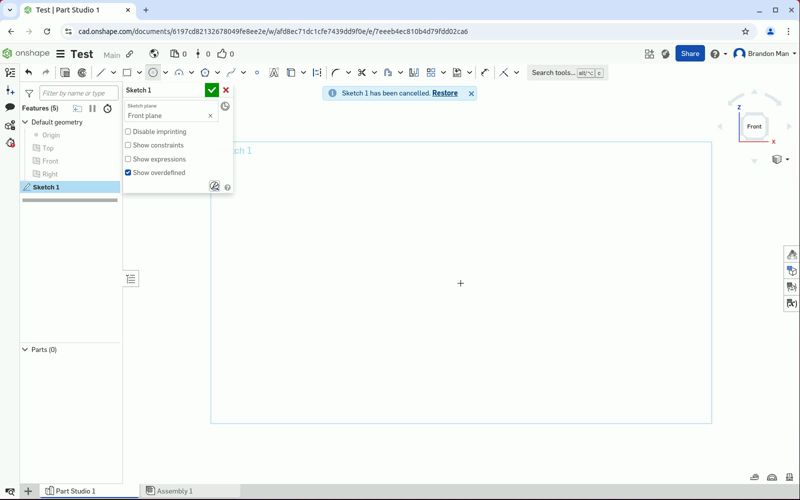
key_up(shift)
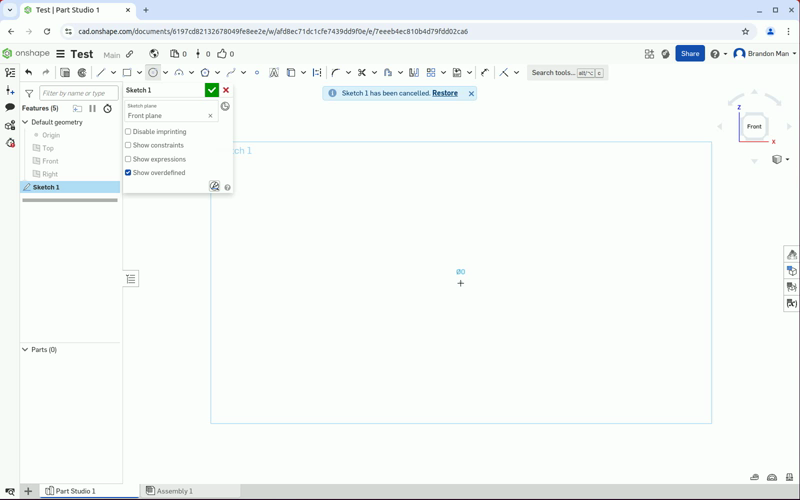
mouse_move(465, 282)
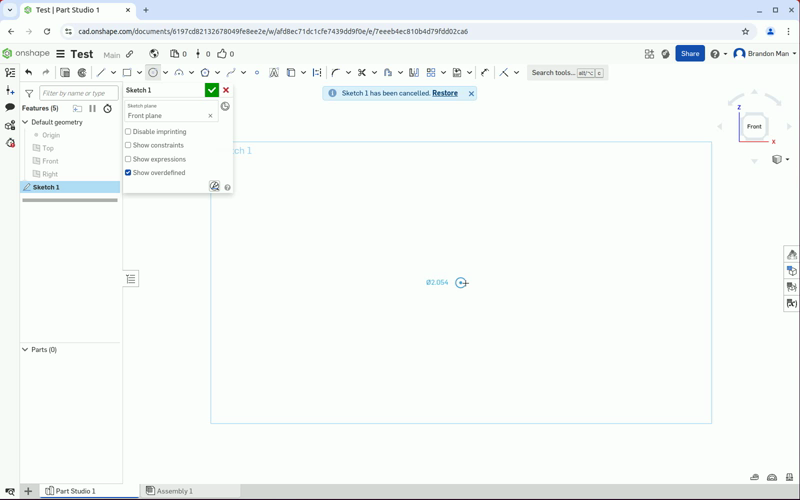
click(465, 282)
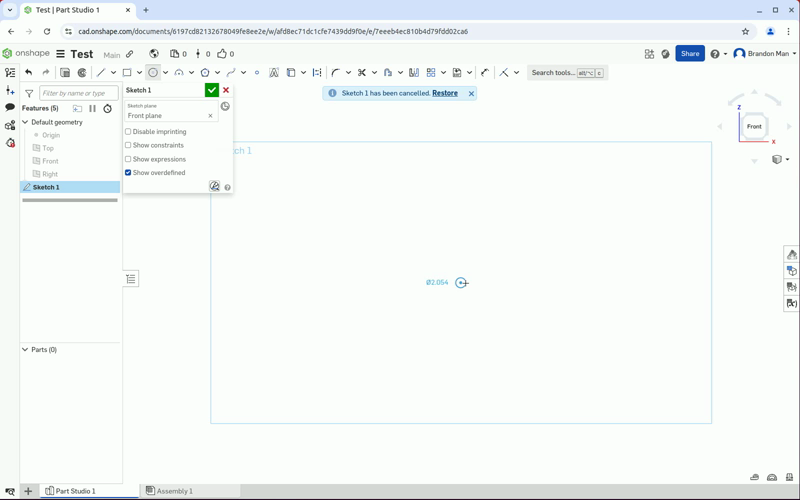
key(esc)
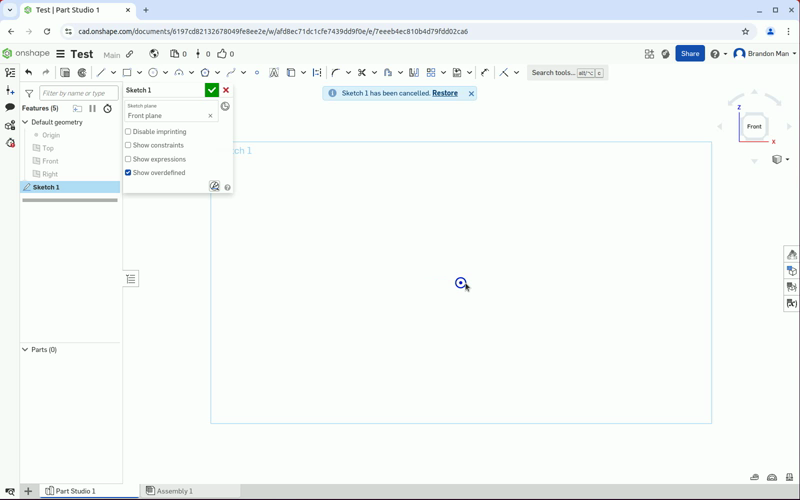
mouse_move(456, 283)
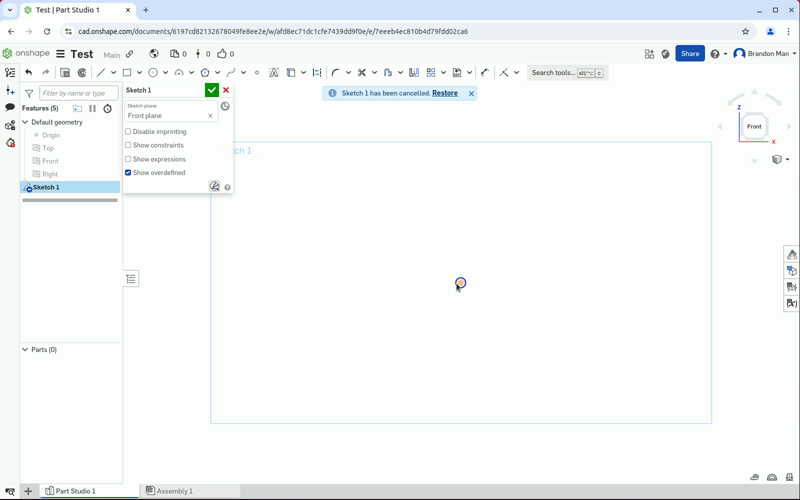
scroll(6)
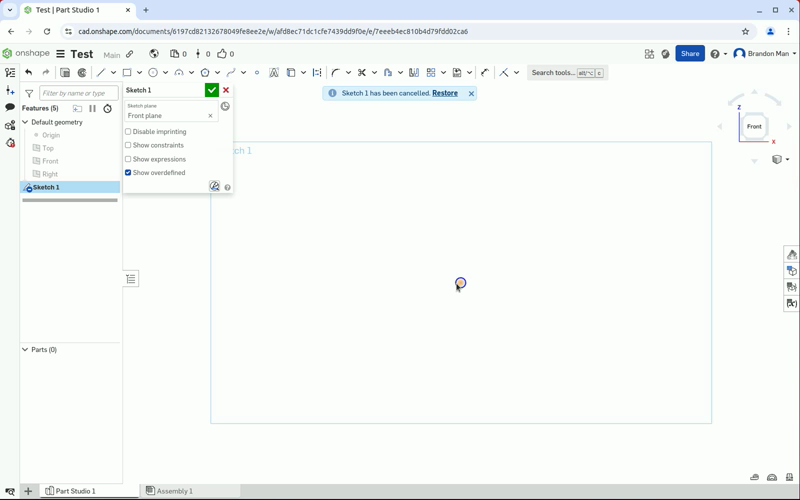
scroll(6)
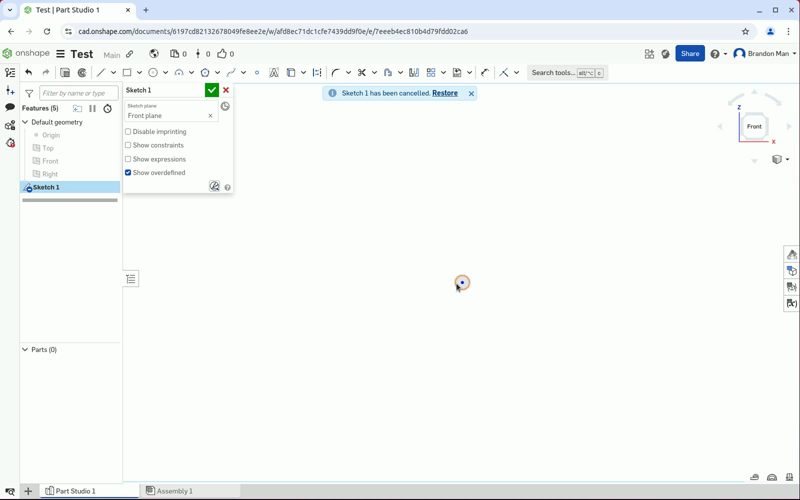
scroll(6)
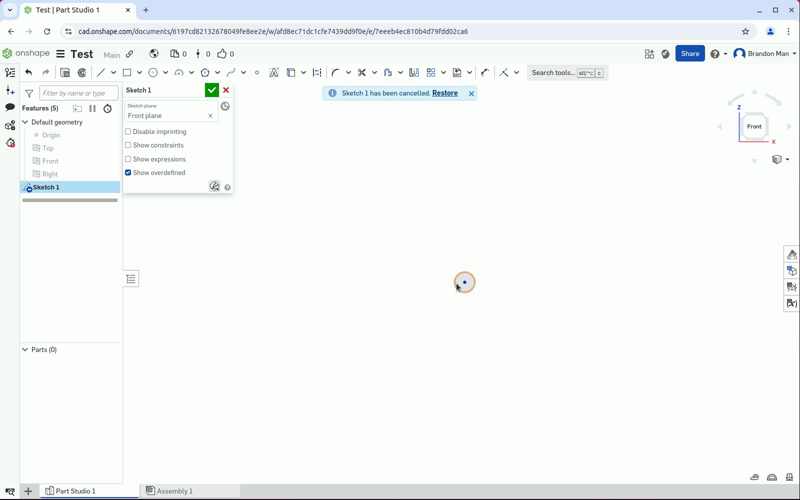
scroll(6)
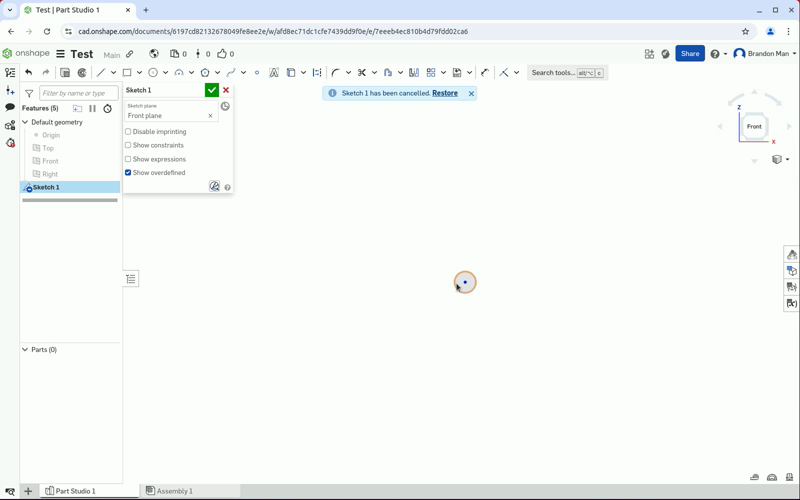
scroll(6)
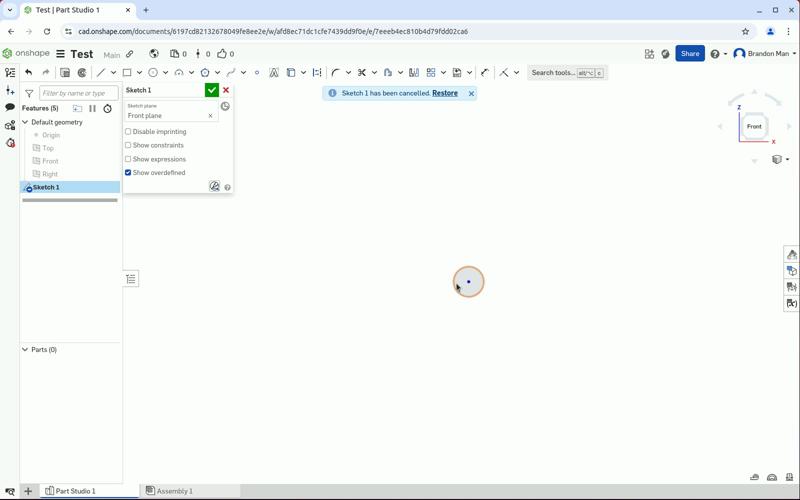
scroll(6)
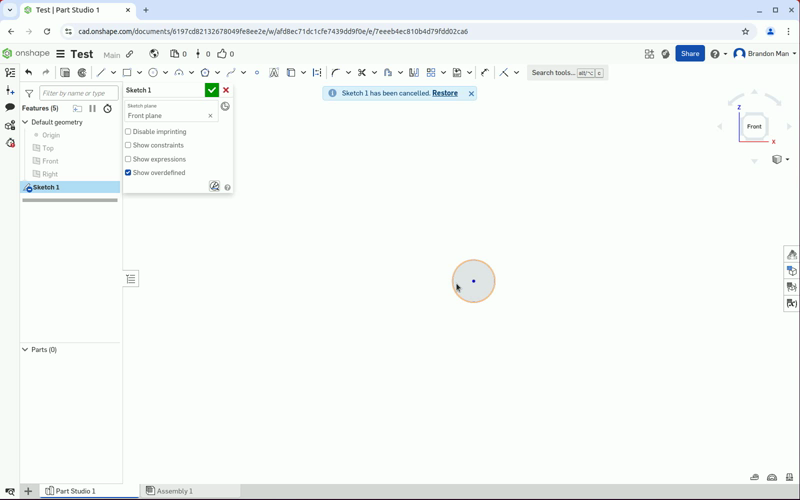
scroll(6)
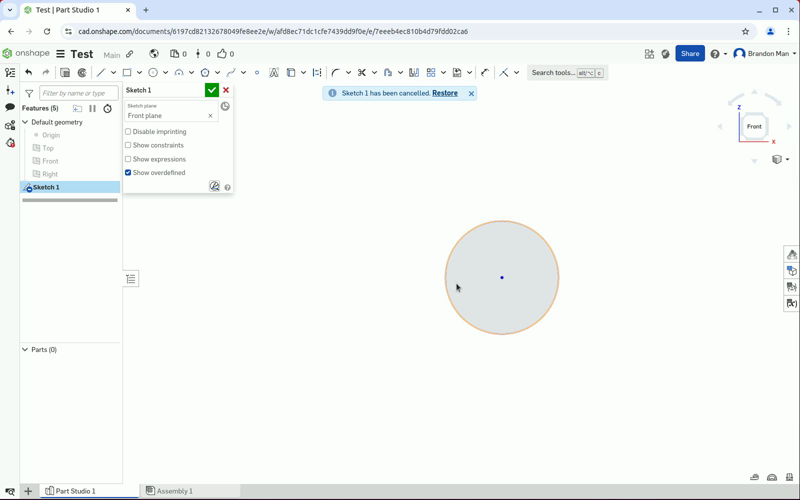
click(456, 283)
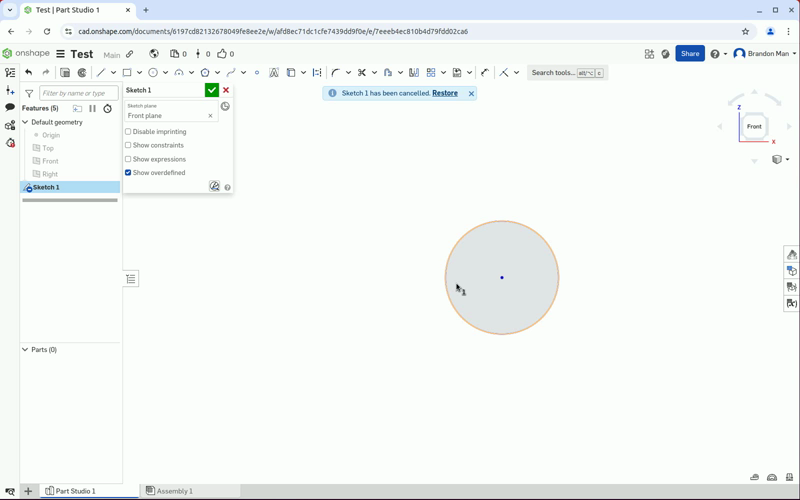
scroll(-6)
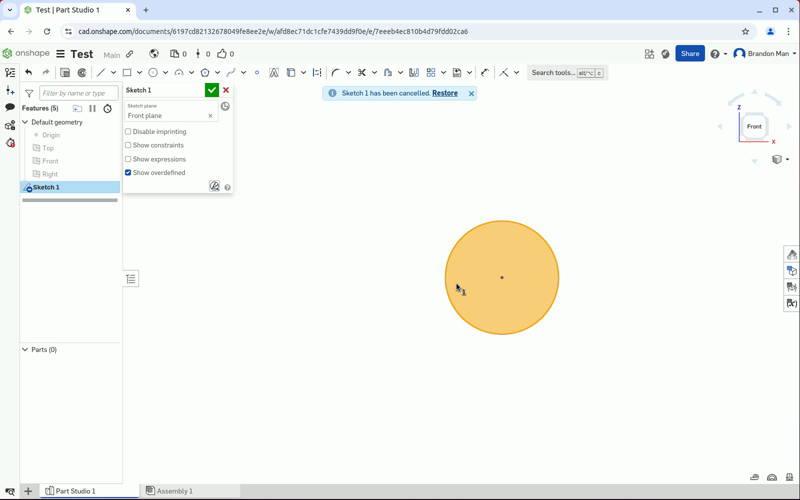
scroll(-6)
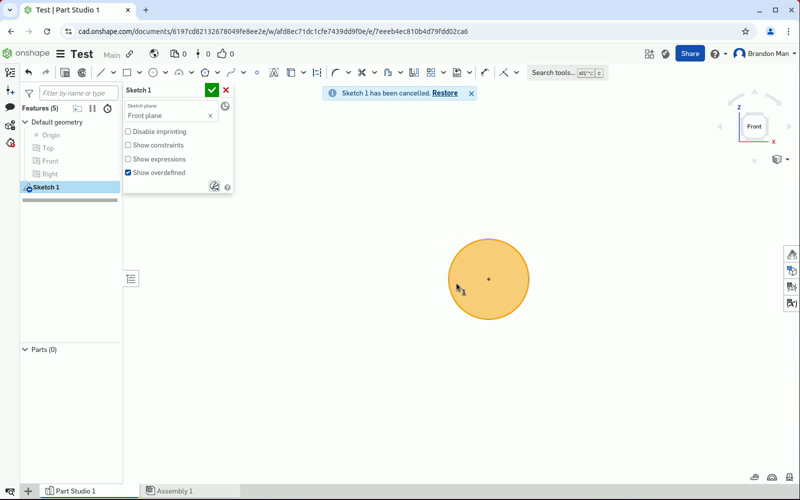
scroll(-6)
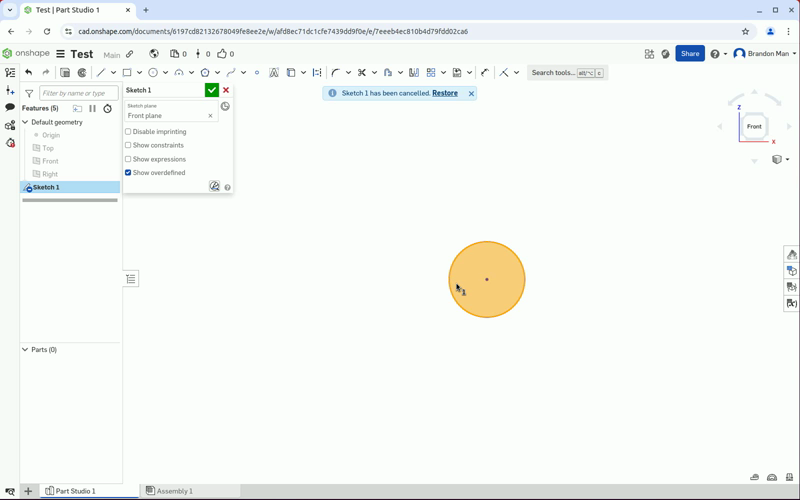
scroll(-6)
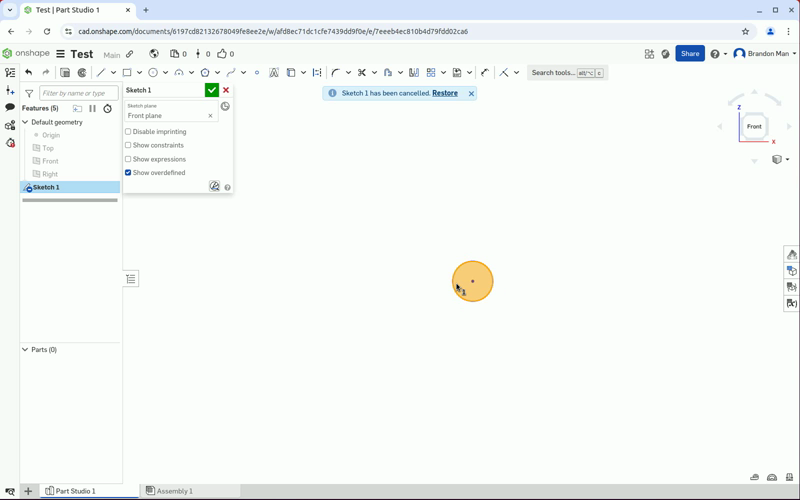
scroll(-6)
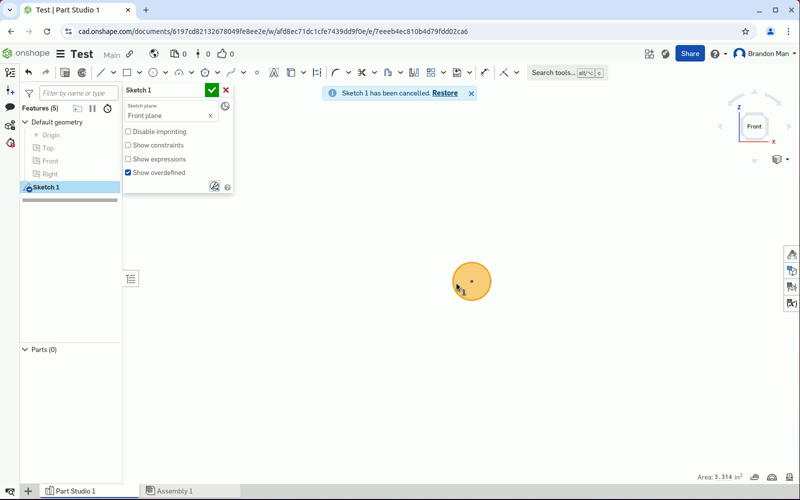
scroll(-6)
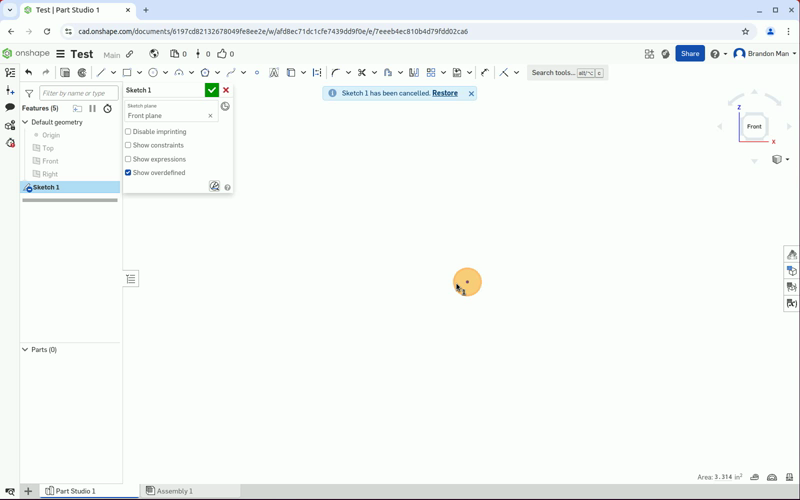
scroll(-6)
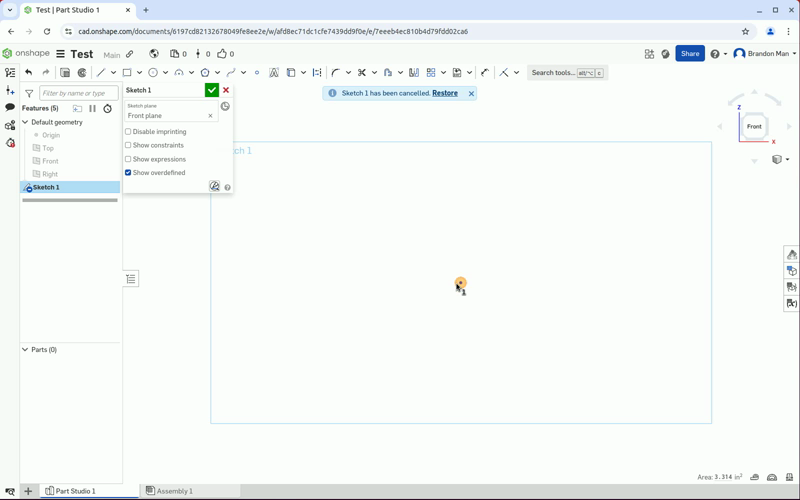
mouse_move(73, 352)
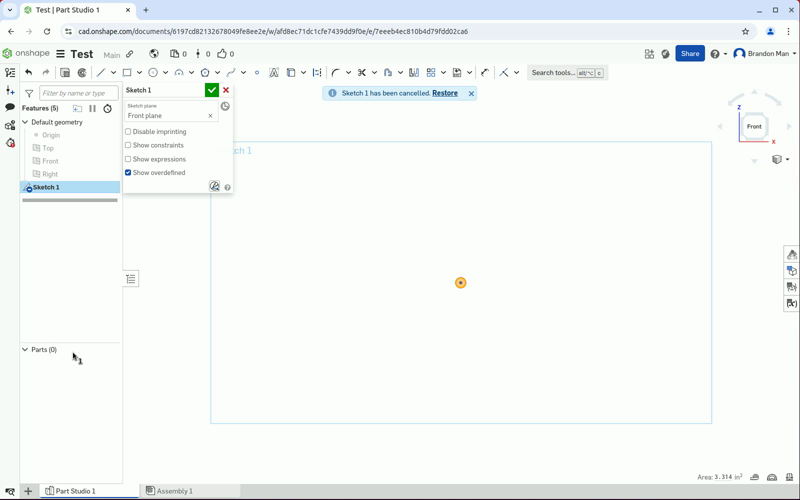
key(shift+y)
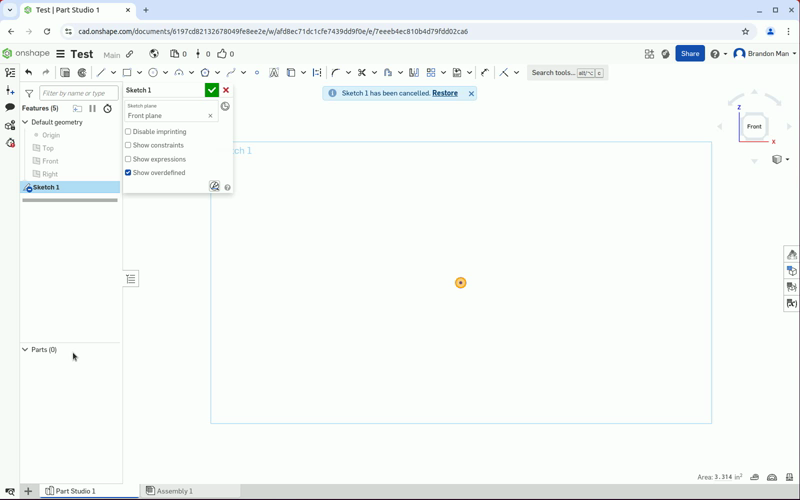
key(shift+e)
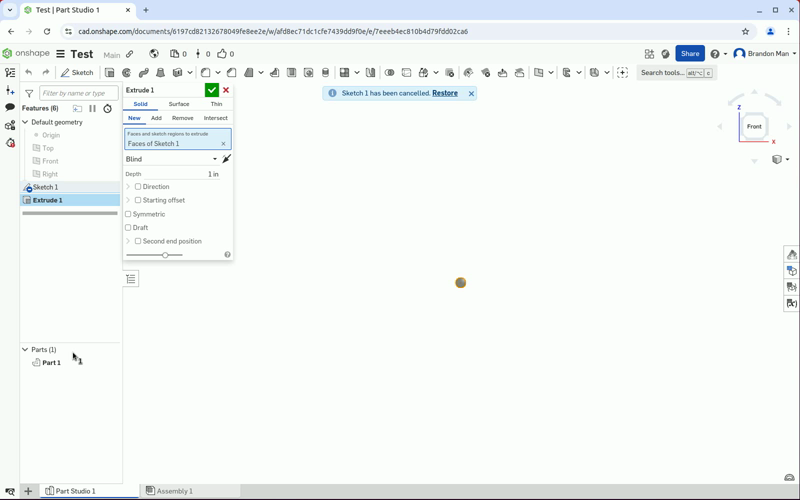
mouse_move(143, 106)
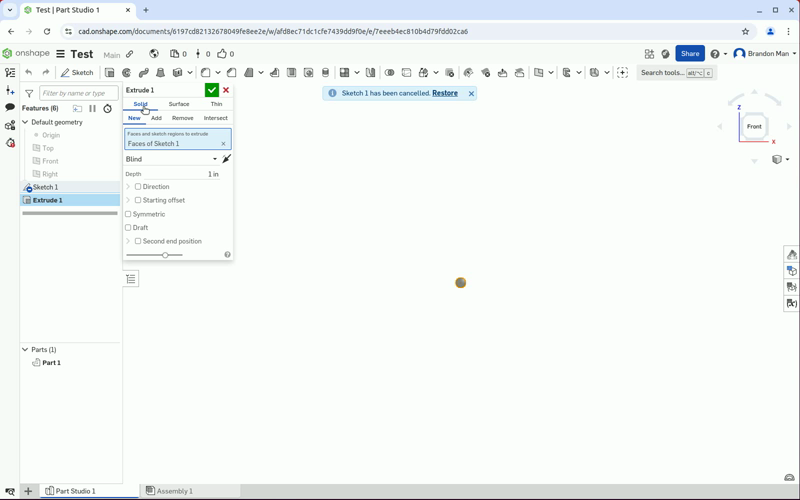
click(143, 106)
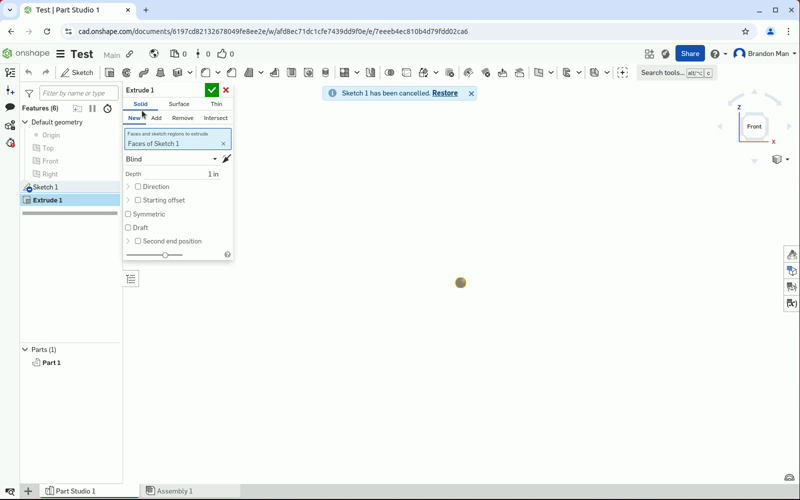
mouse_move(137, 120)
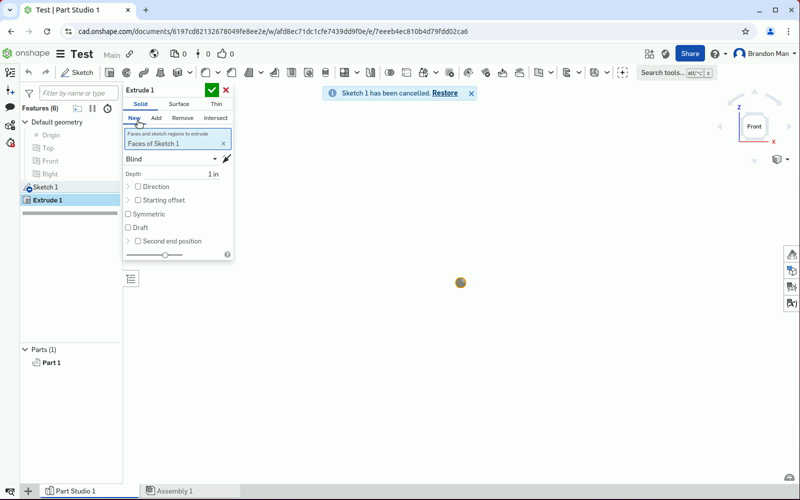
click(137, 120)
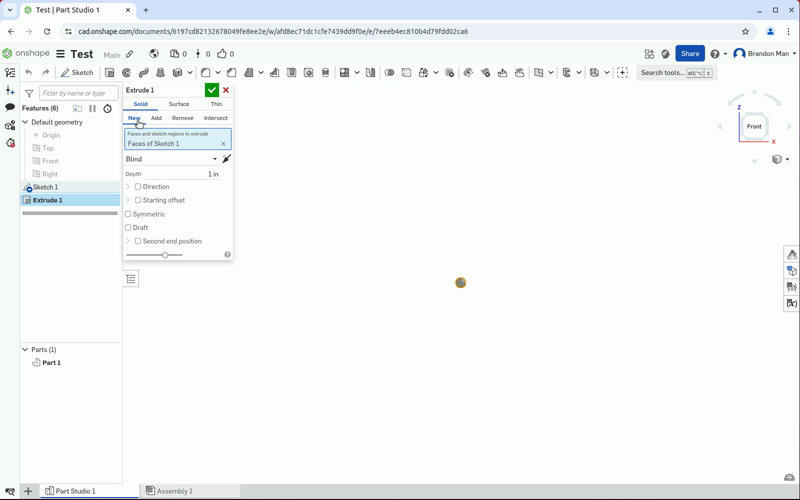
key(tab, 4)
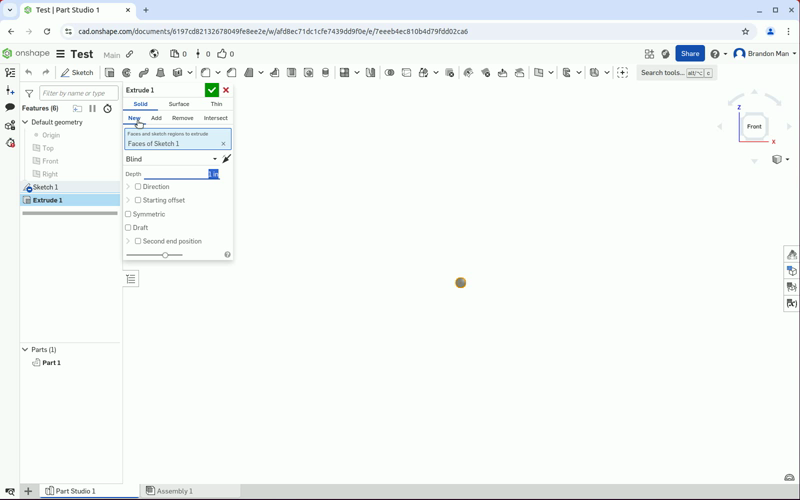
text(23.108)
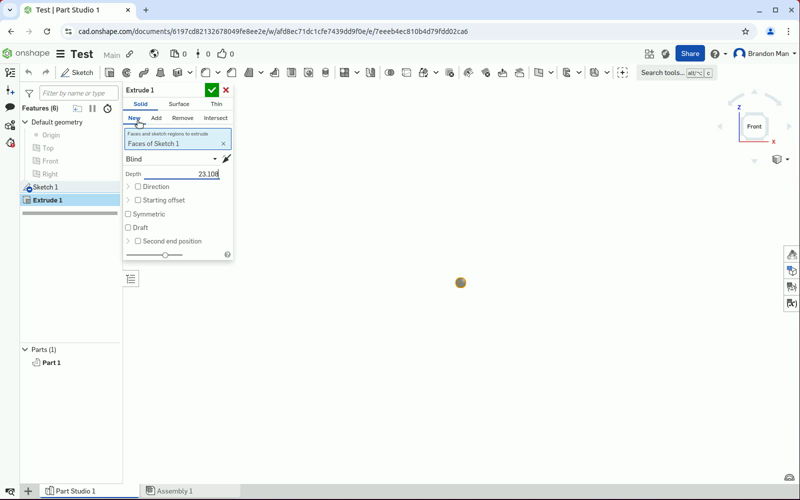
key(enter)
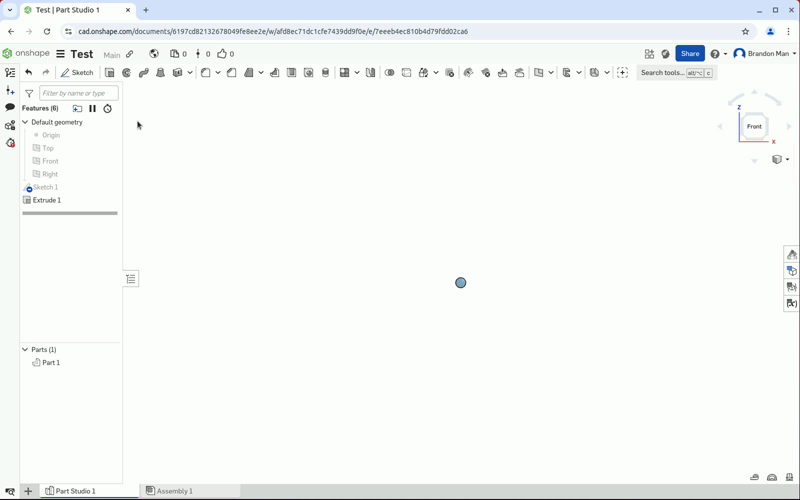
key(shift+h)
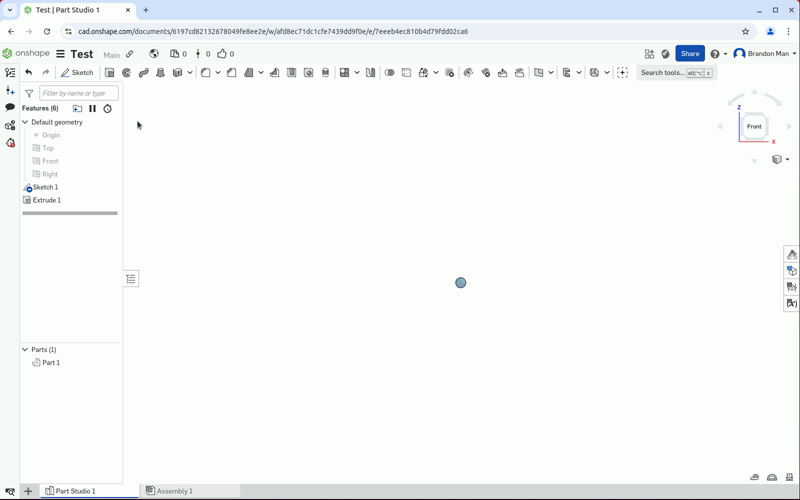
key(shift+h)
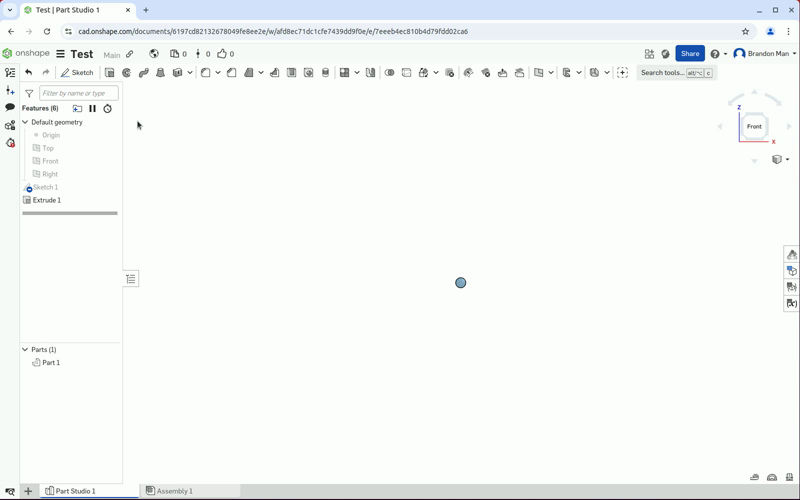
mouse_move(73, 189)
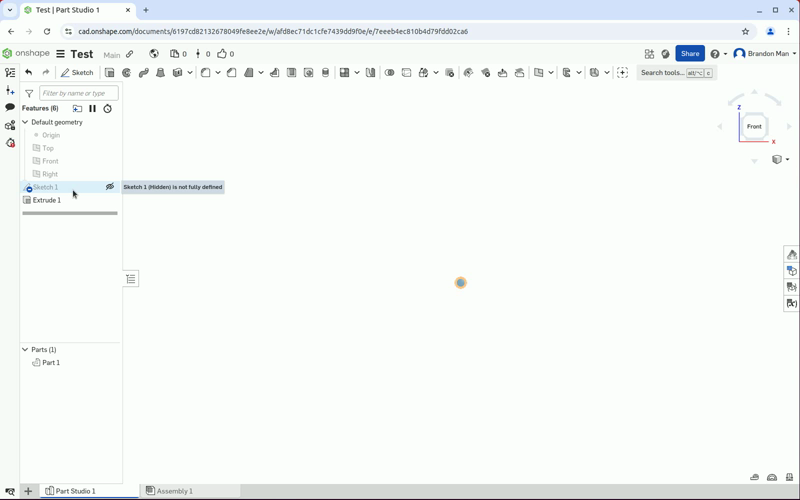
click(73, 189)
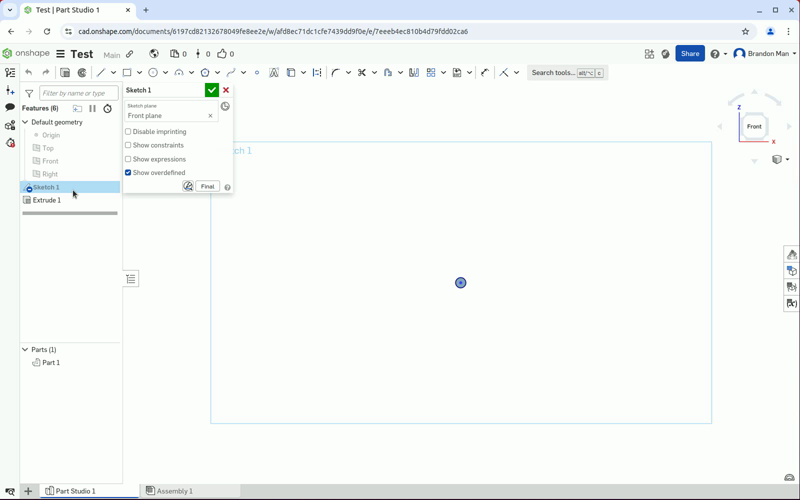
mouse_move(229, 92)
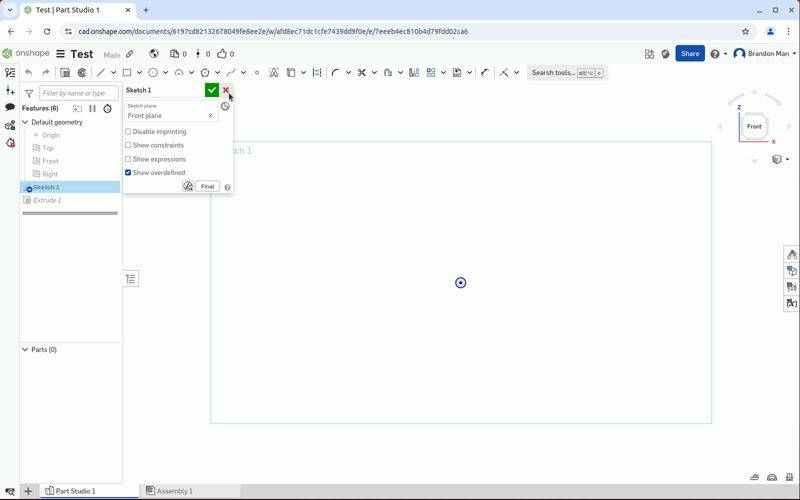
click(229, 92)
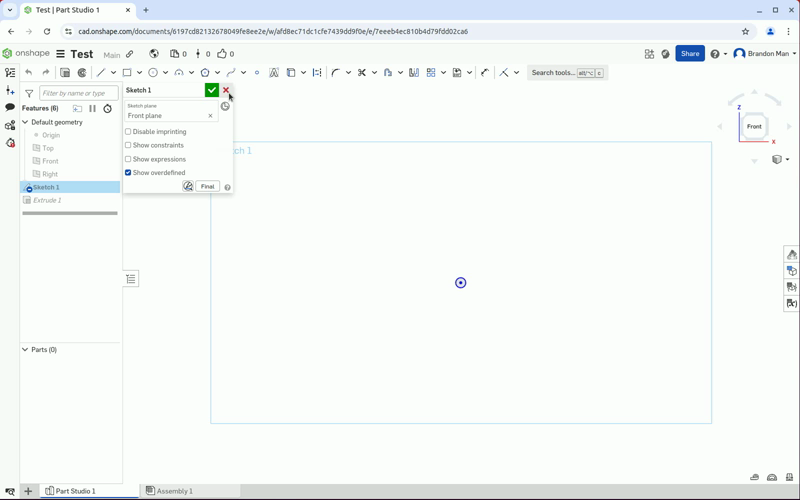
key(shift+s)
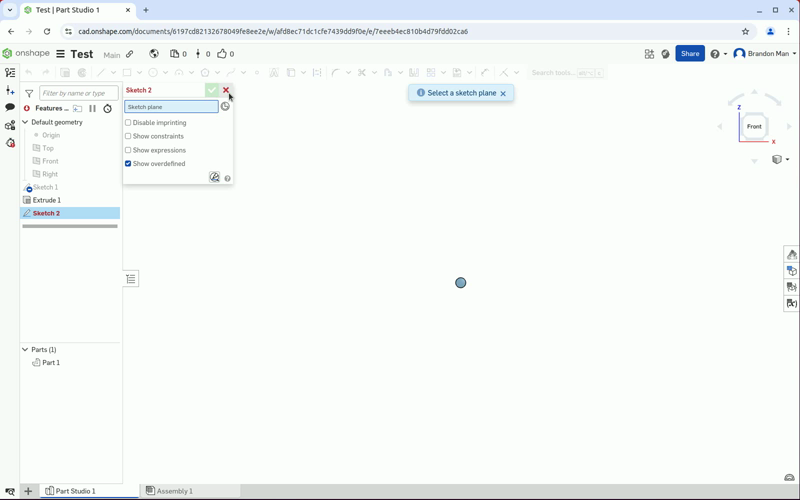
mouse_move(73, 163)
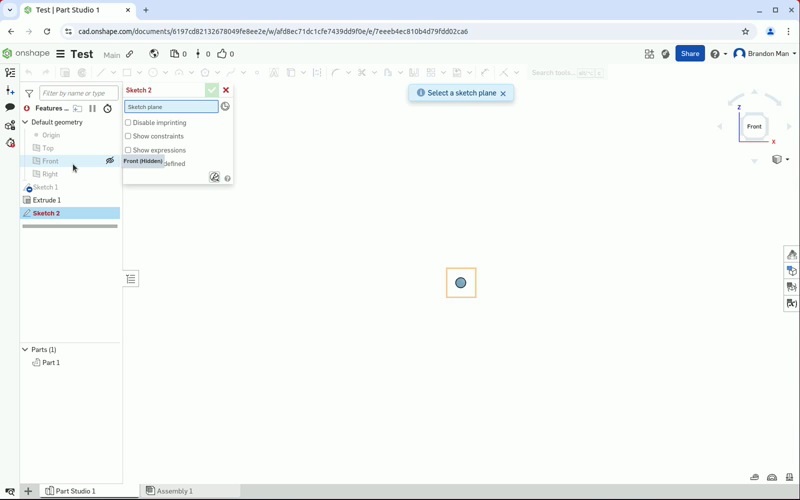
click(73, 163)
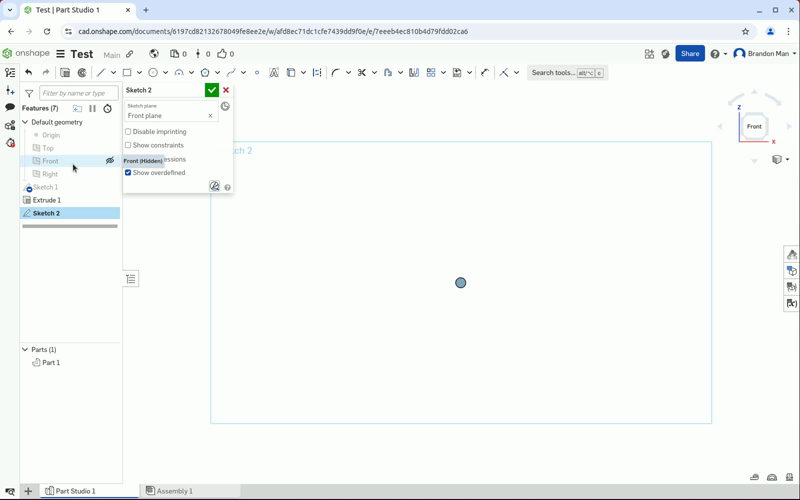
mouse_move(73, 352)
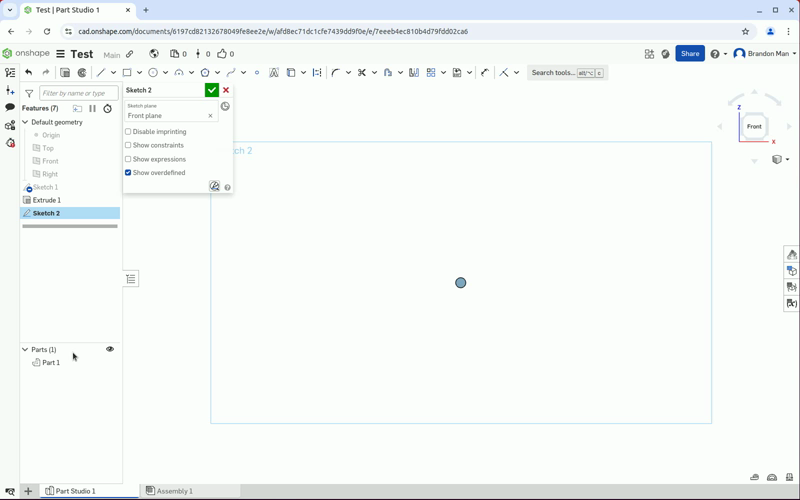
key(y)
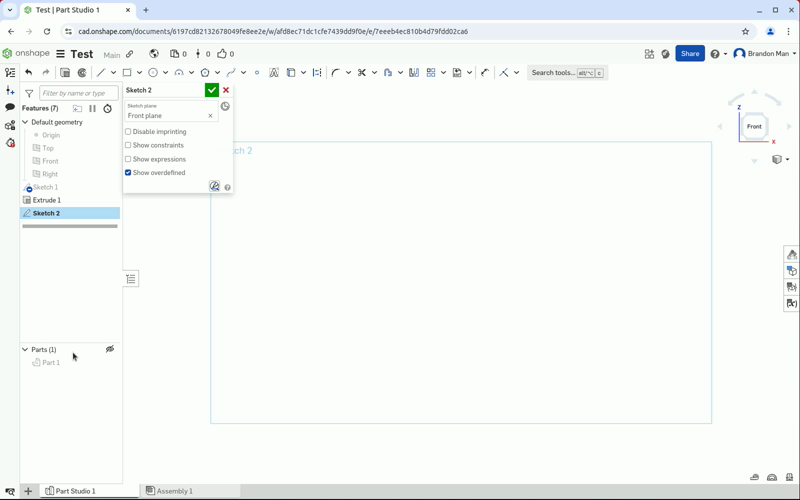
key(a)
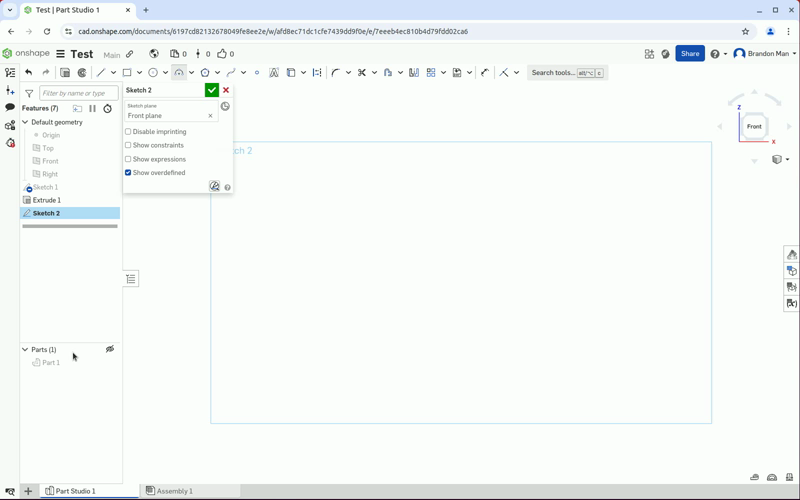
key_down(shift)
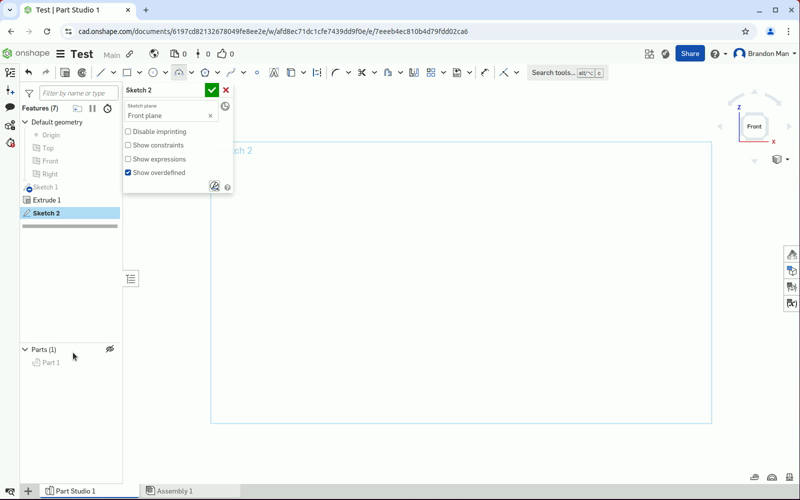
mouse_move(457, 280)
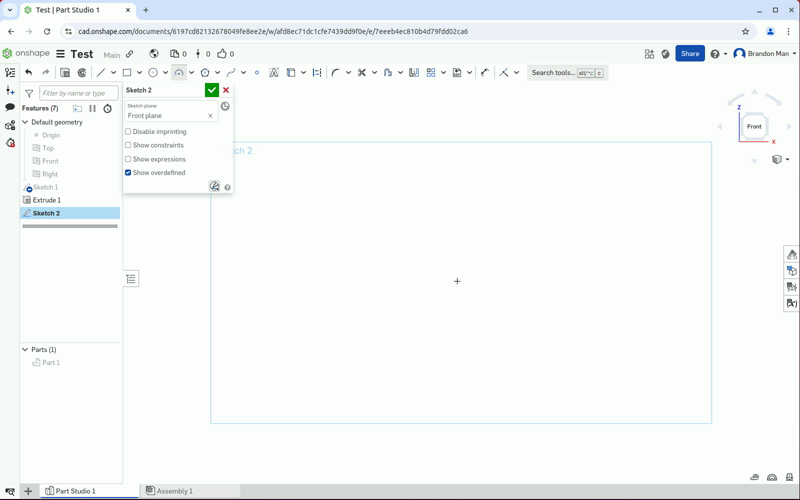
click(457, 280)
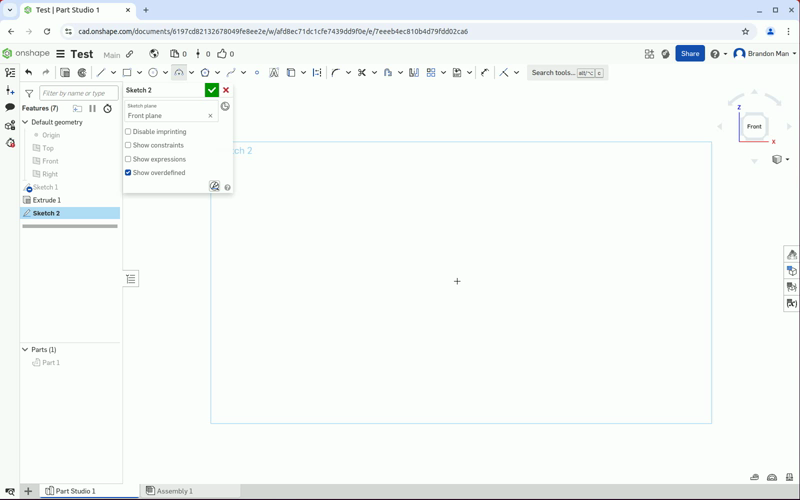
key_up(shift)
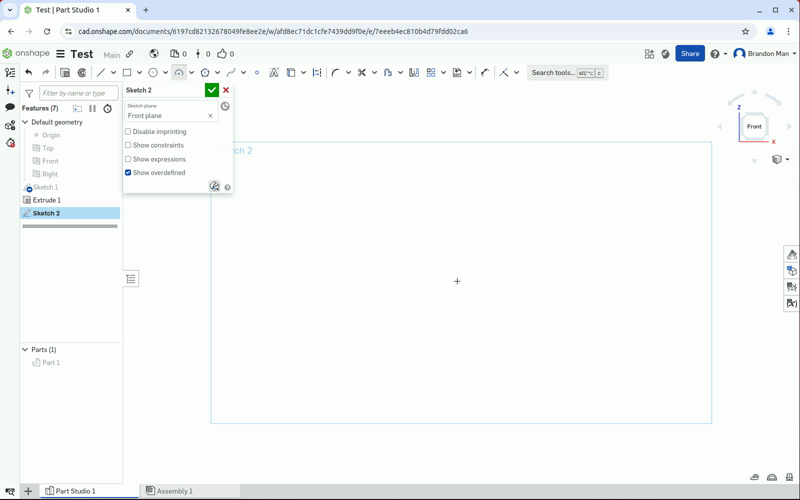
key_down(shift)
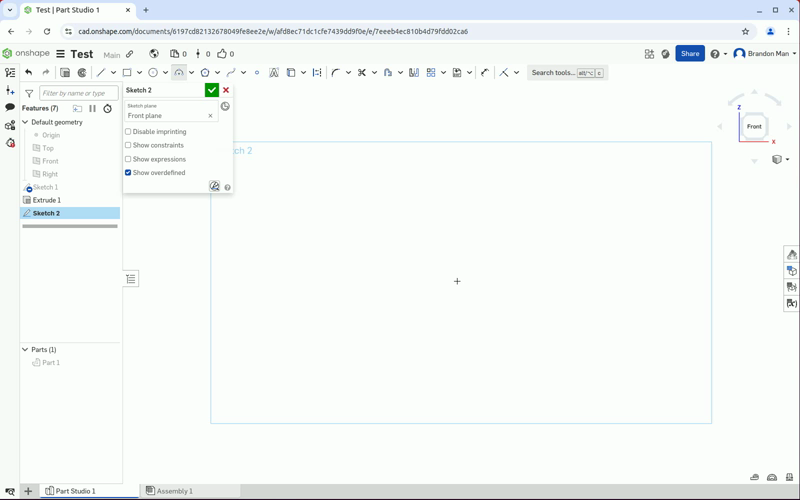
mouse_move(465, 280)
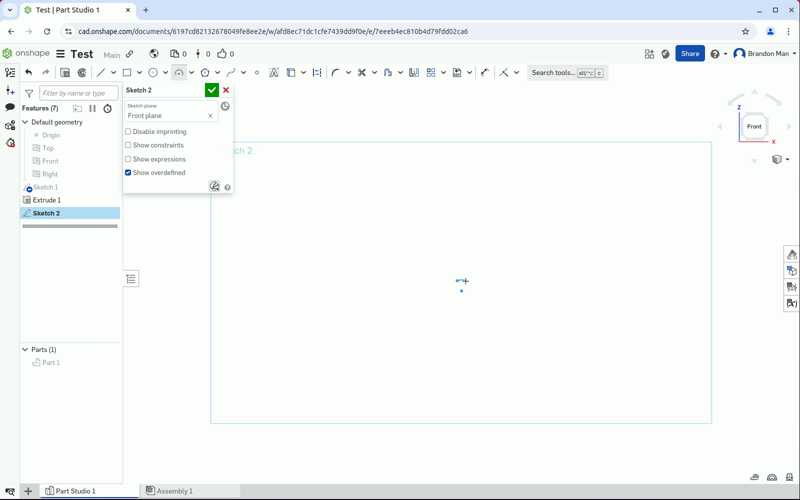
click(465, 280)
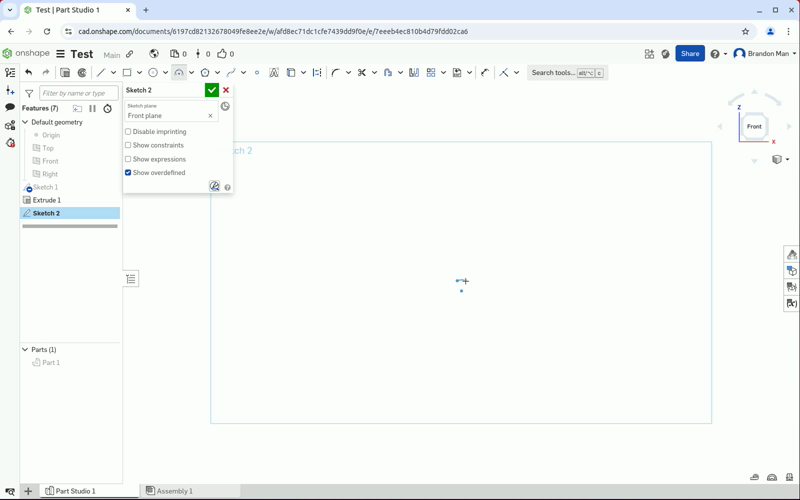
mouse_move(461, 278)
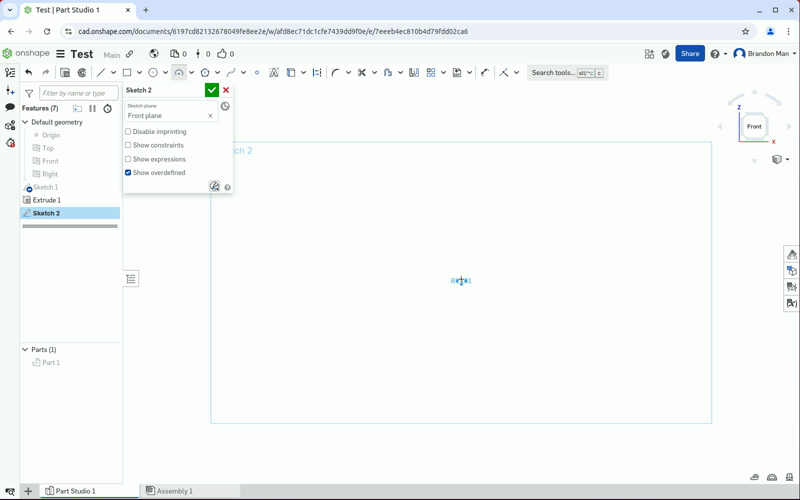
click(461, 278)
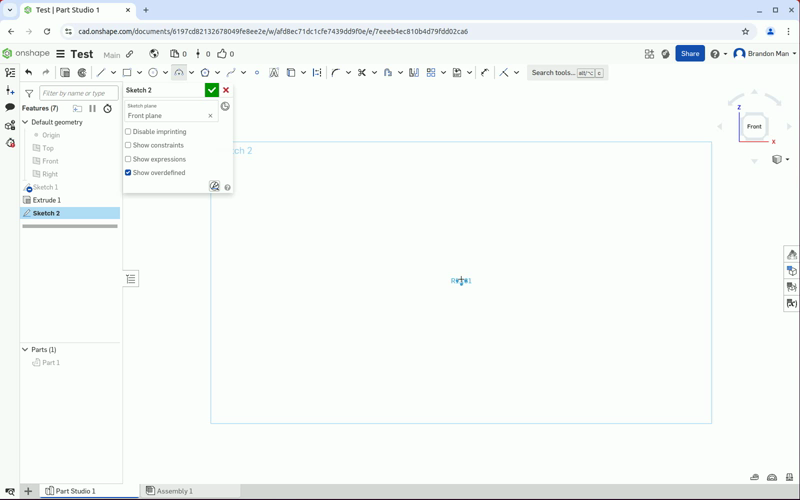
key_up(shift)
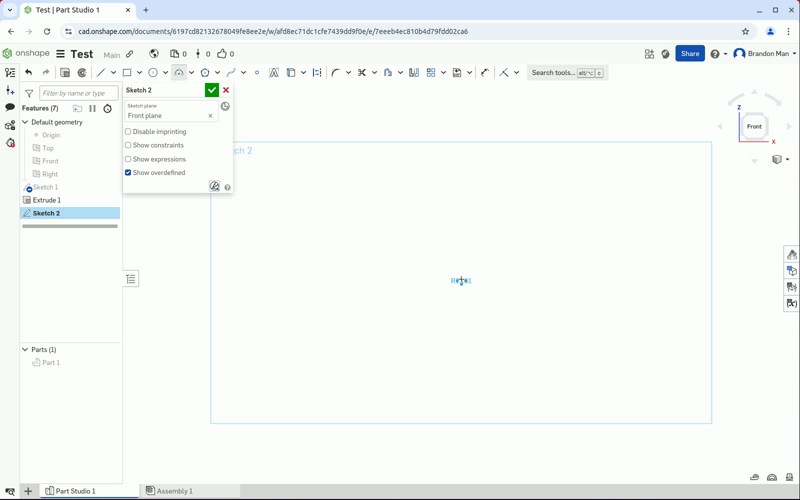
key(esc)
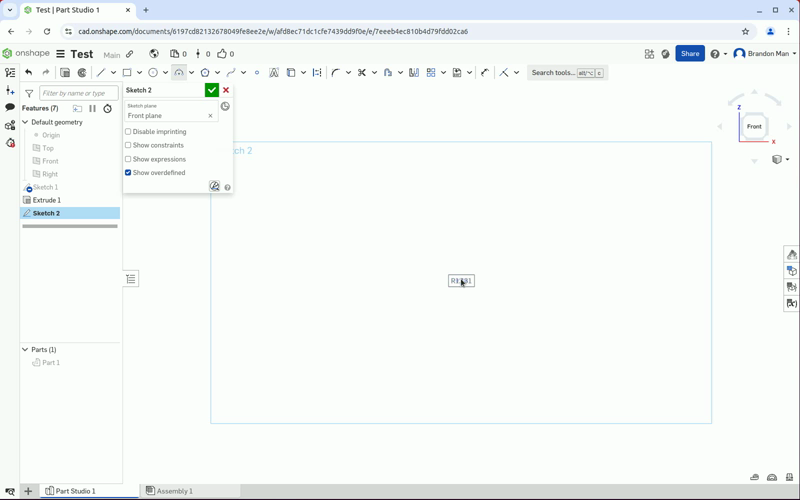
key(l)
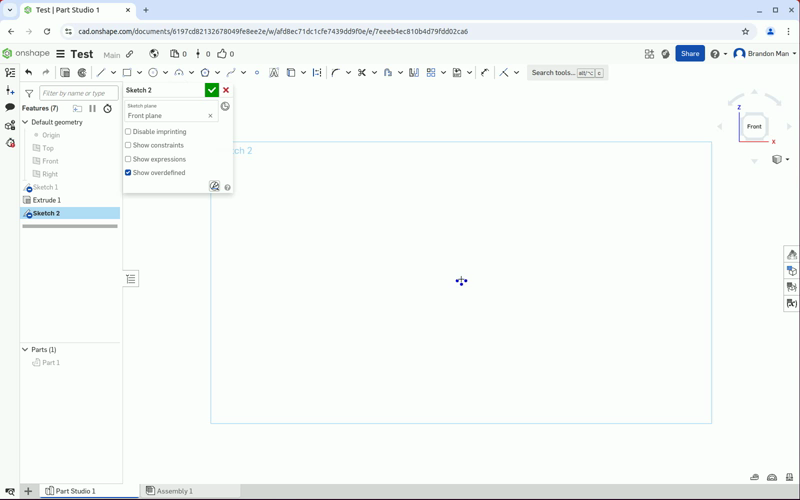
mouse_move(465, 280)
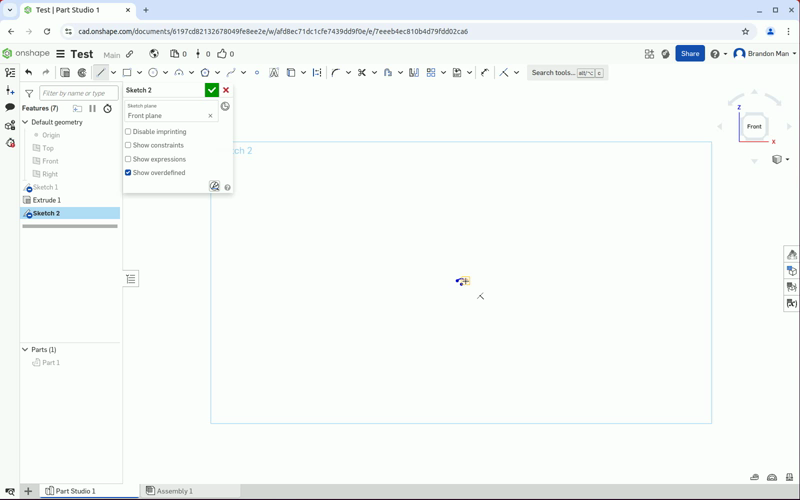
click(465, 280)
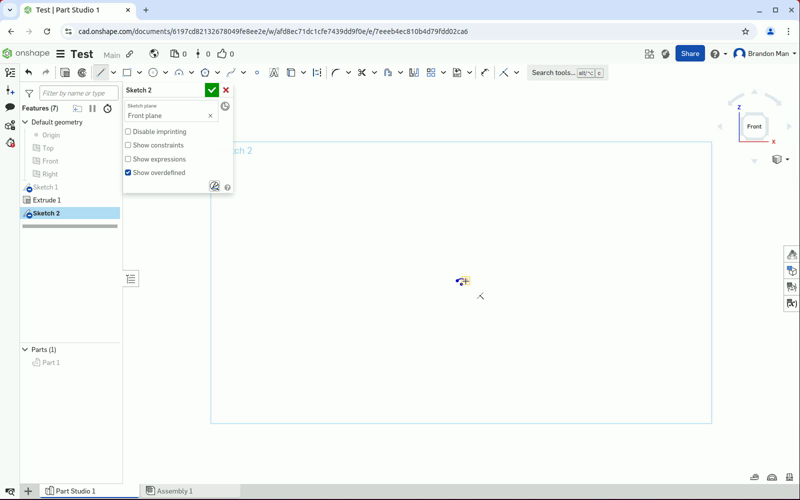
key_down(shift)
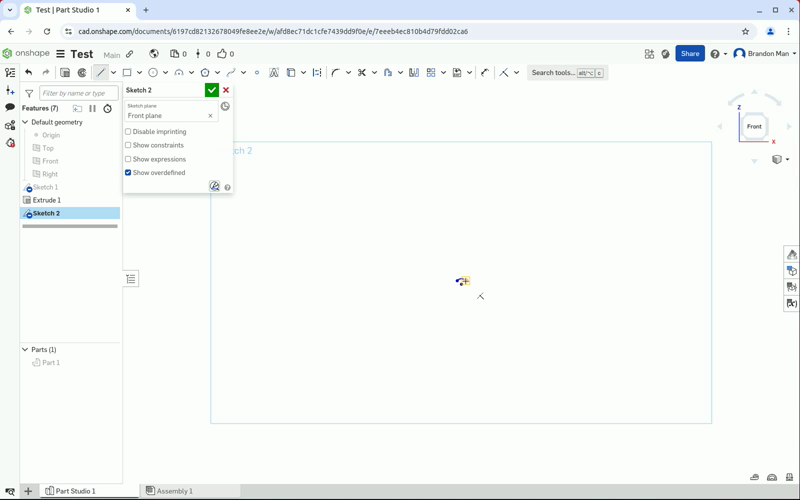
mouse_move(495, 280)
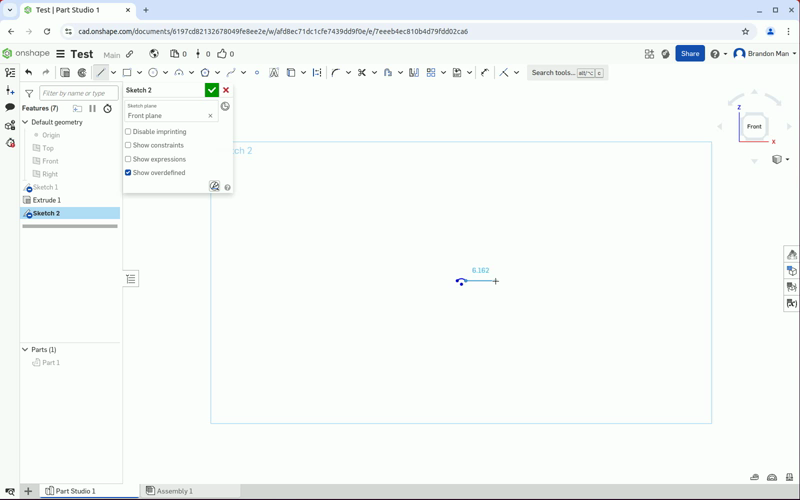
mouse_move(465, 273)
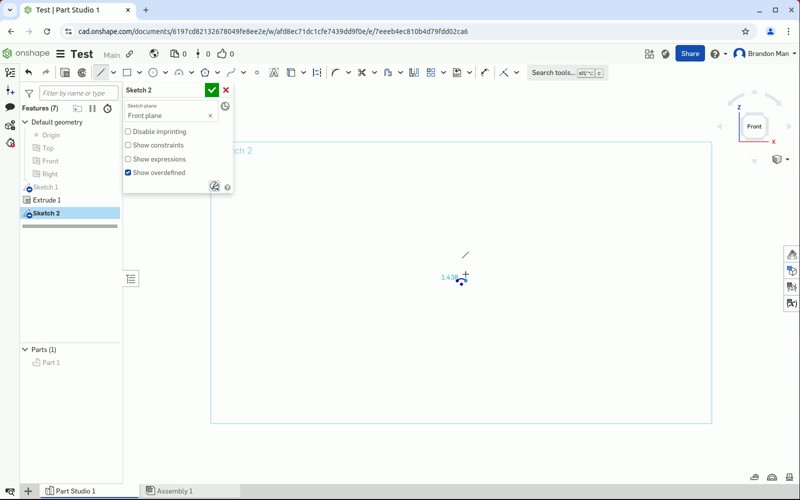
scroll(6)
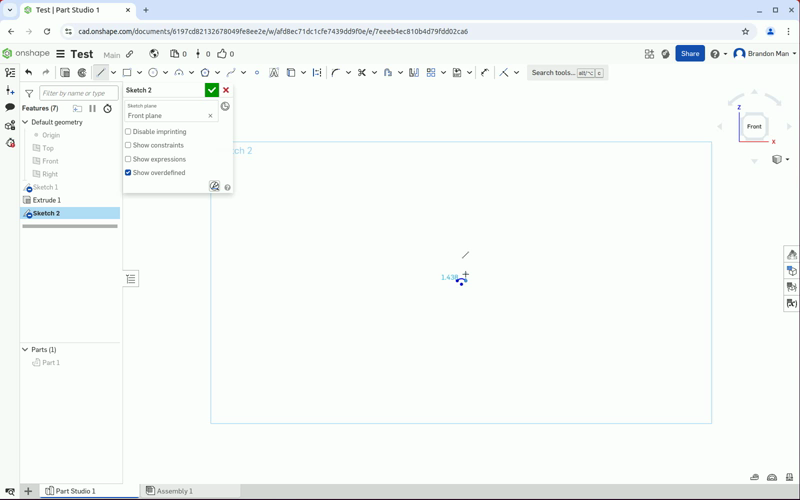
scroll(6)
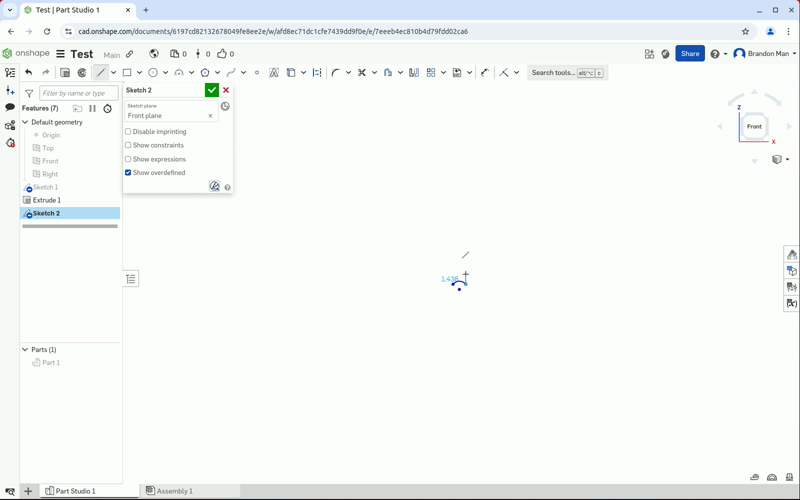
scroll(6)
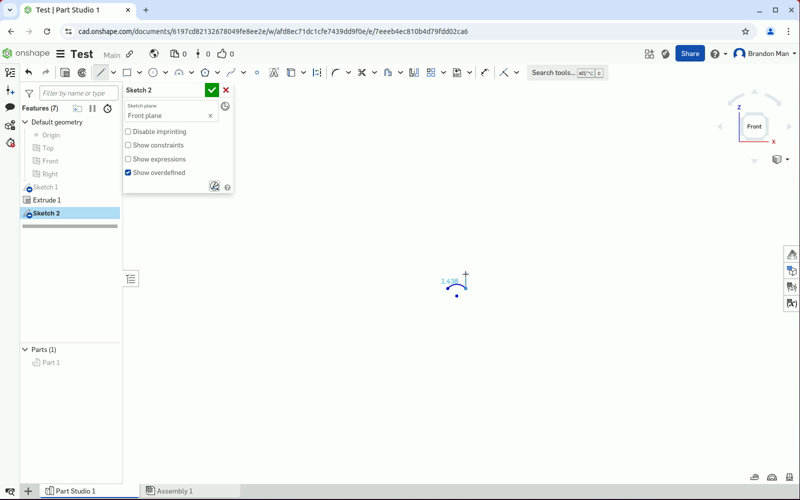
scroll(6)
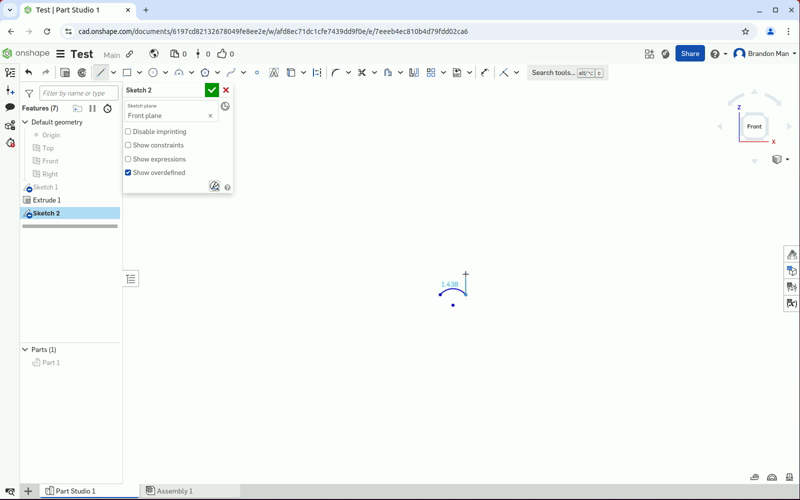
scroll(6)
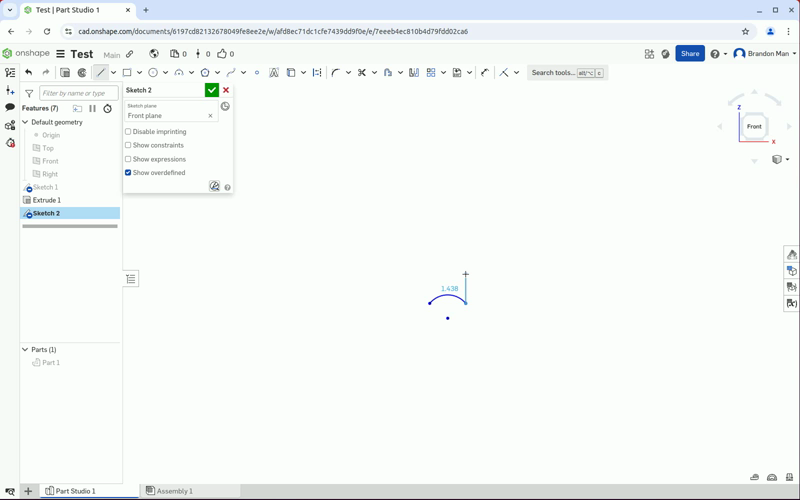
scroll(6)
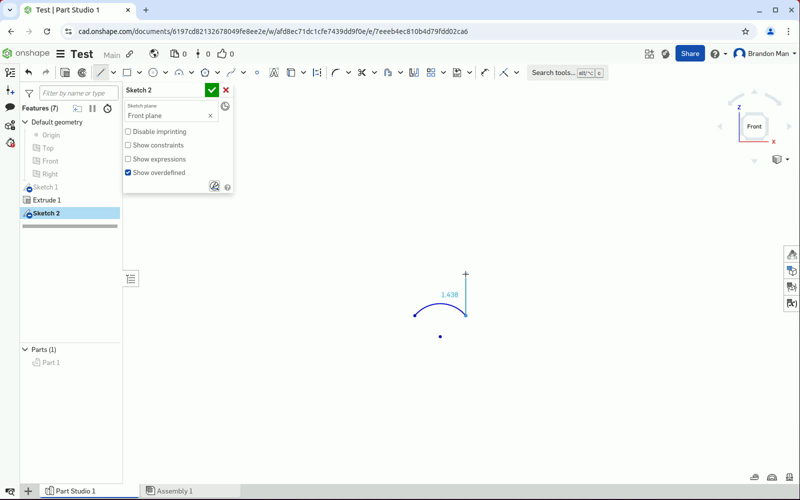
scroll(6)
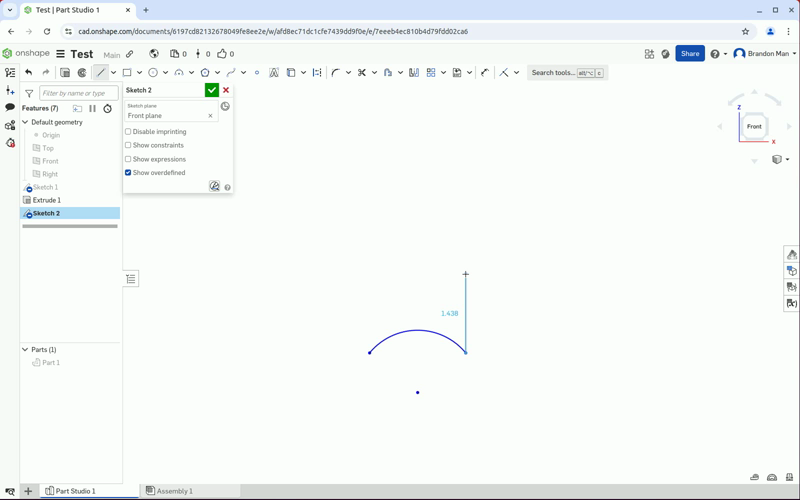
click(465, 273)
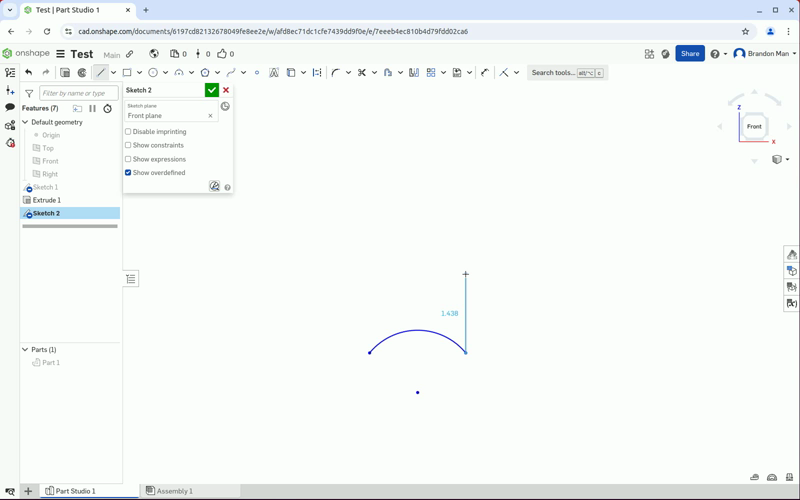
scroll(-6)
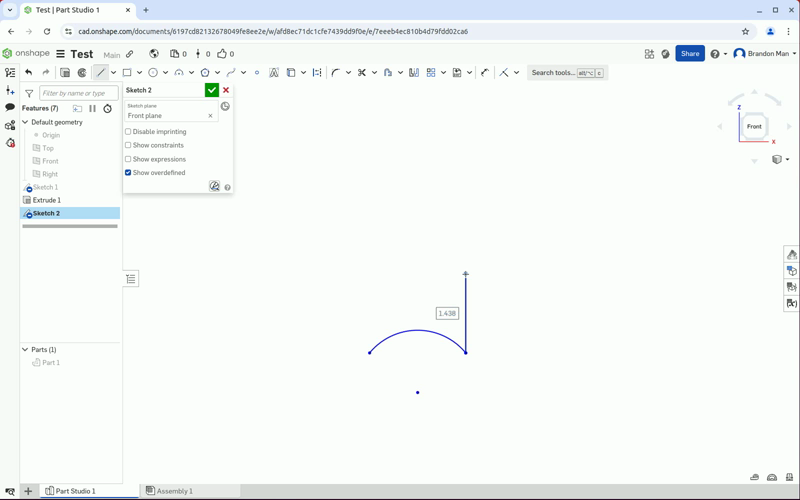
scroll(-6)
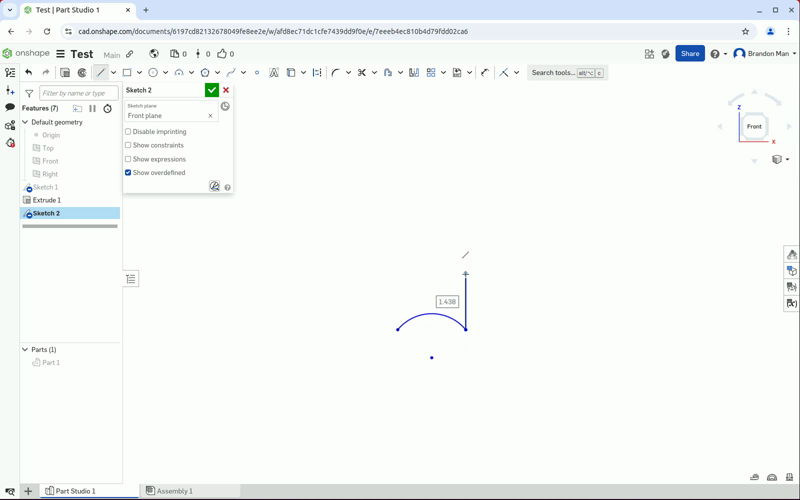
scroll(-6)
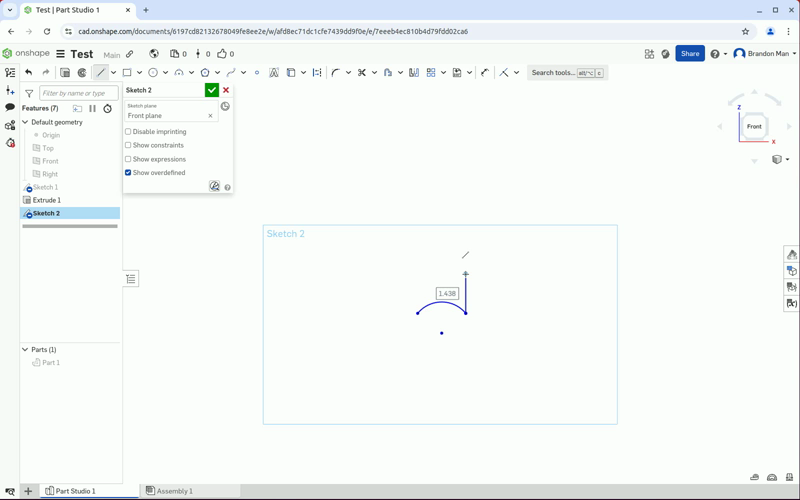
scroll(-6)
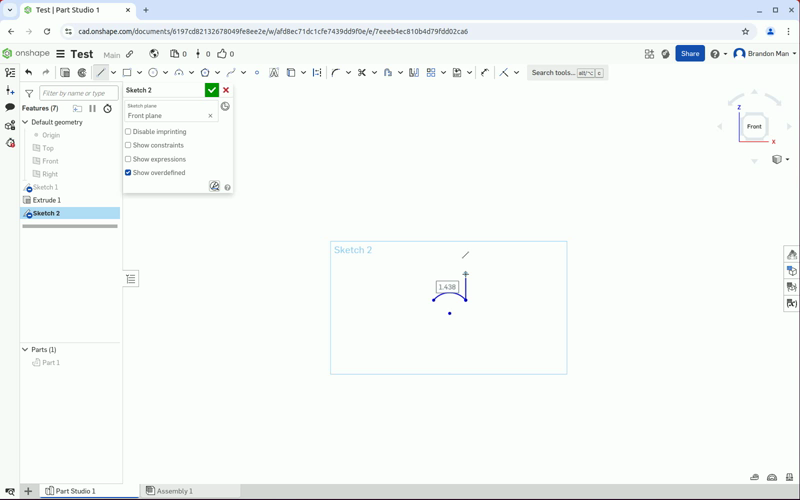
scroll(-6)
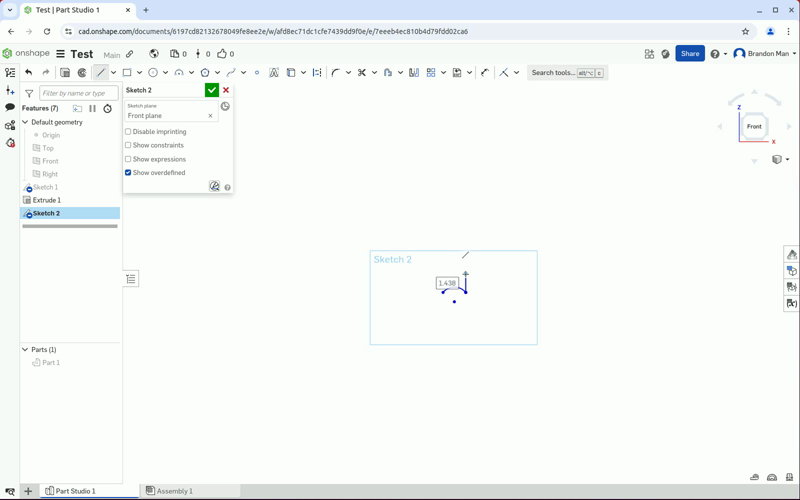
scroll(-6)
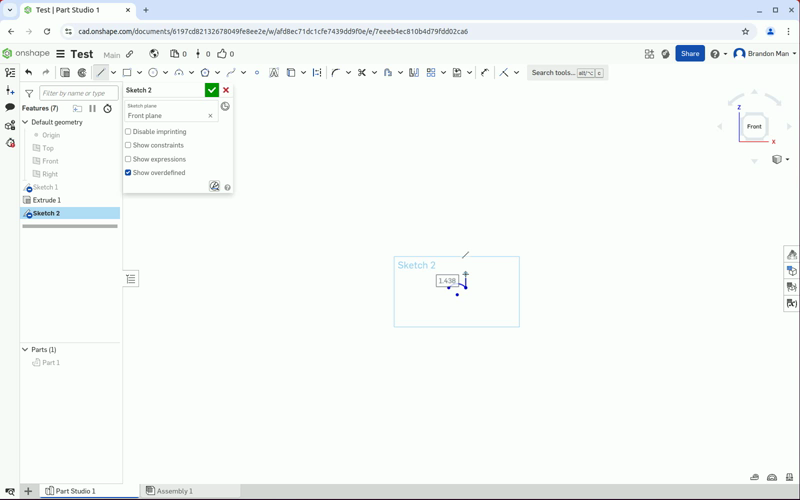
scroll(-6)
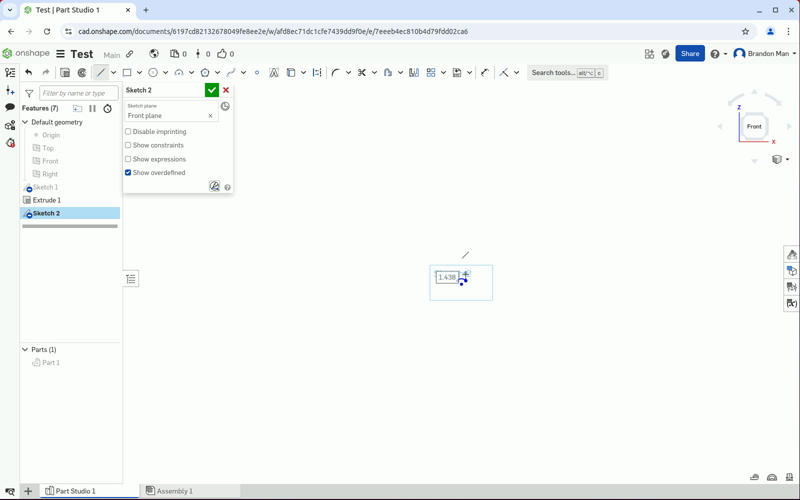
key_up(shift)
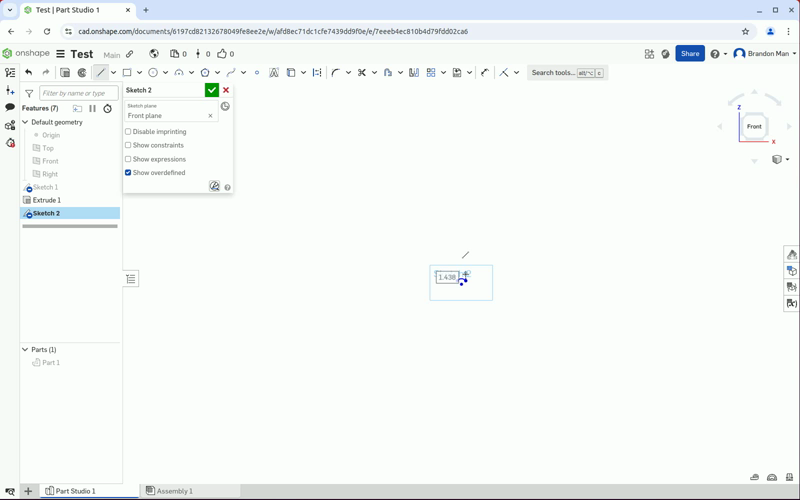
key_down(shift)
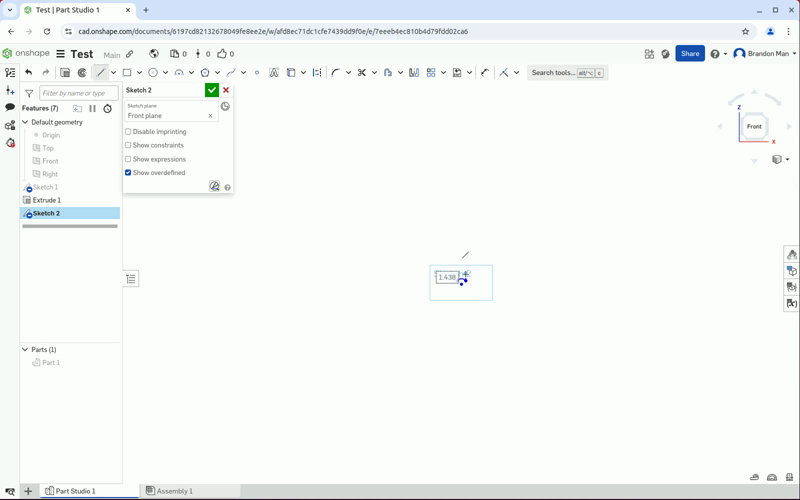
mouse_move(495, 273)
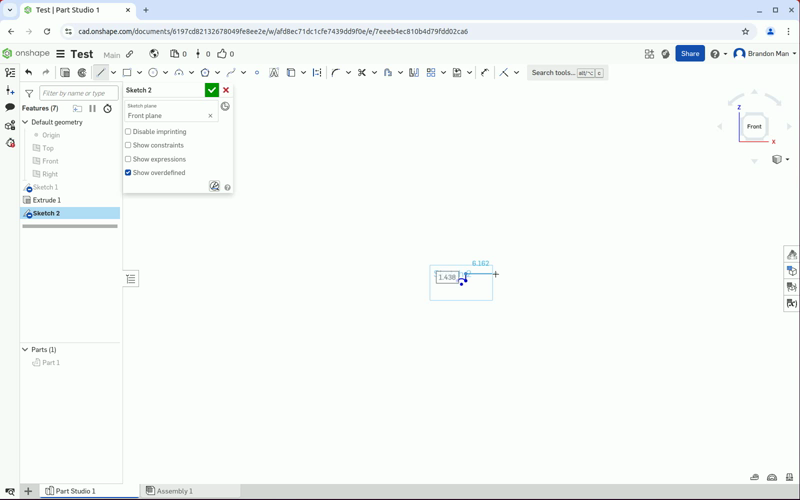
mouse_move(457, 273)
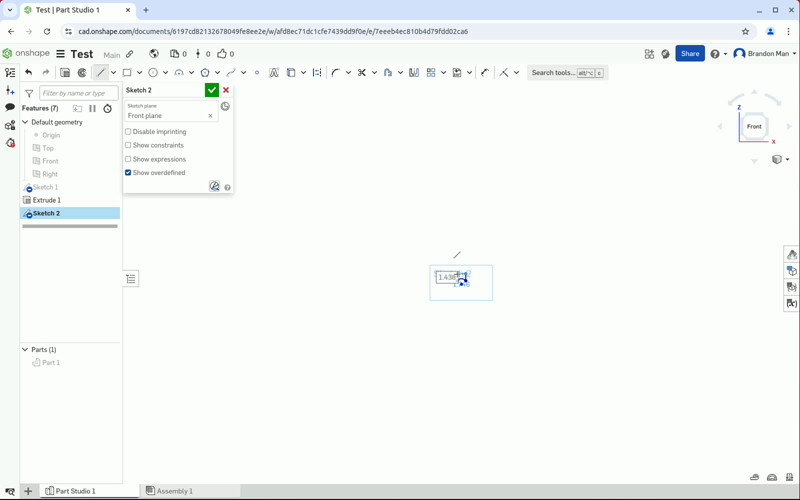
click(457, 273)
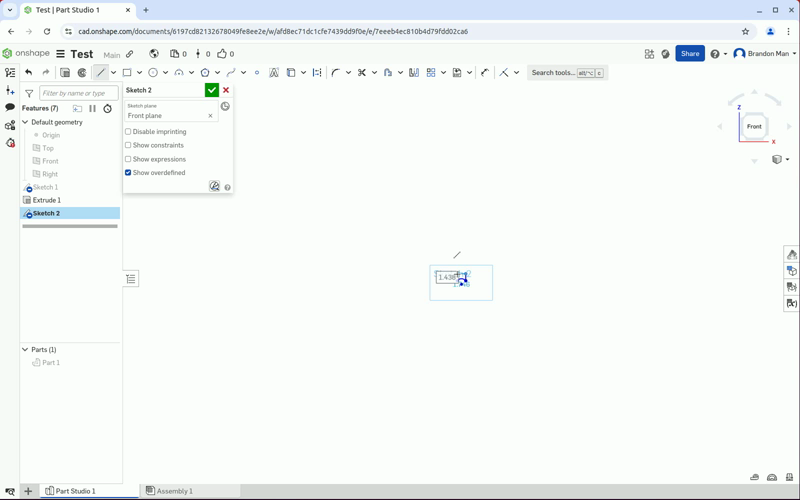
key_up(shift)
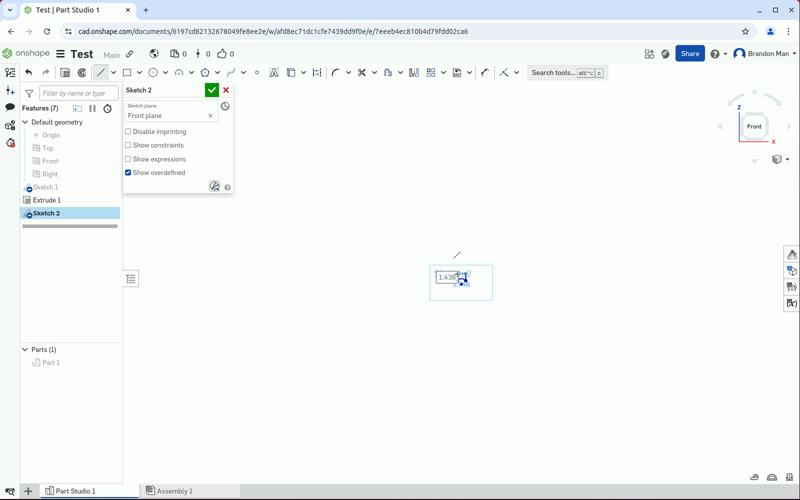
mouse_move(487, 273)
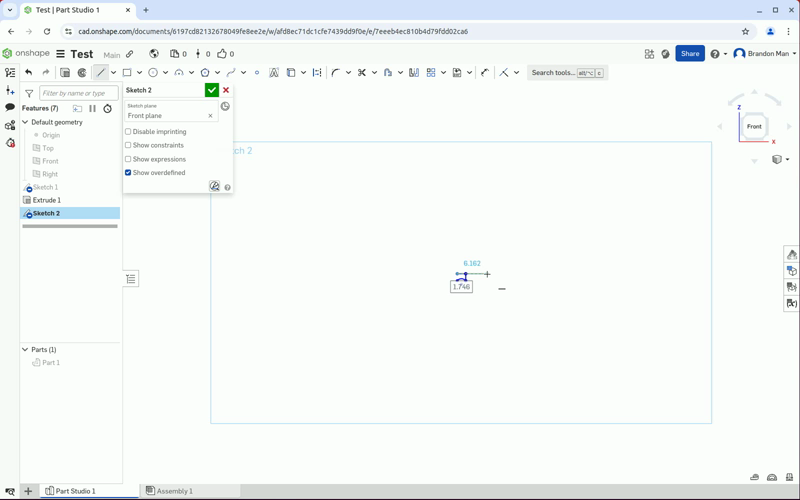
key_down(shift)
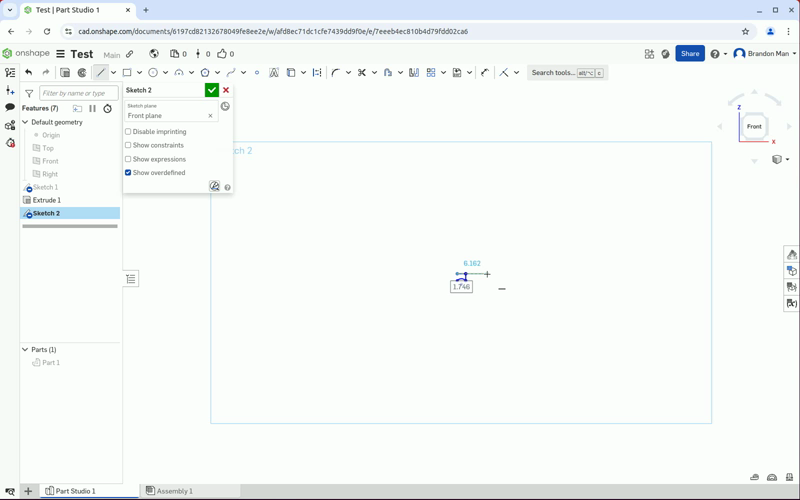
mouse_move(457, 280)
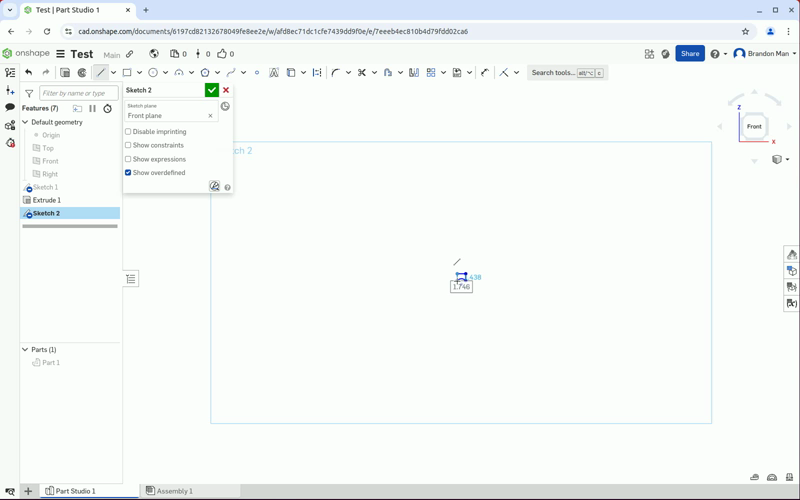
scroll(6)
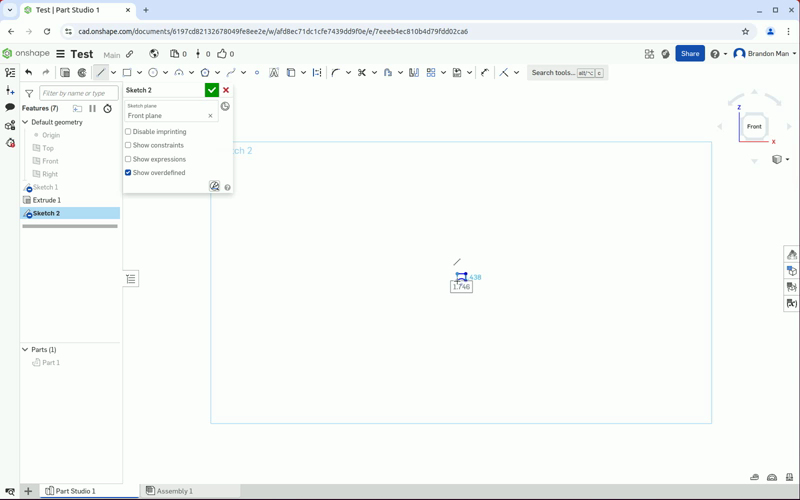
scroll(6)
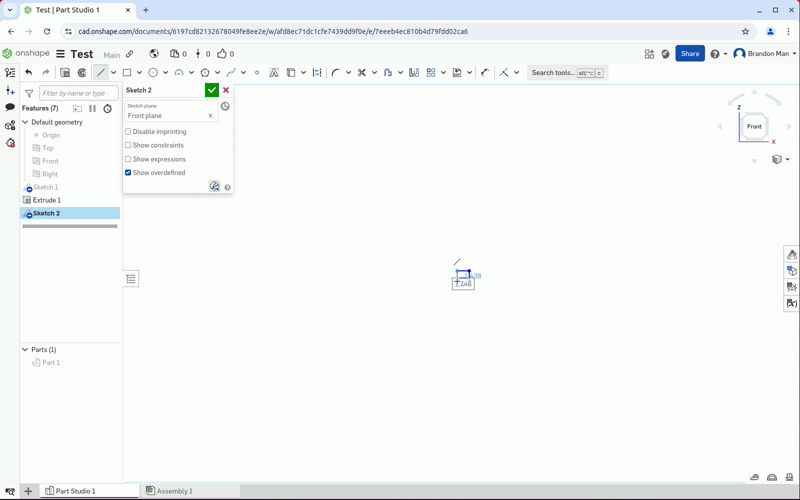
scroll(6)
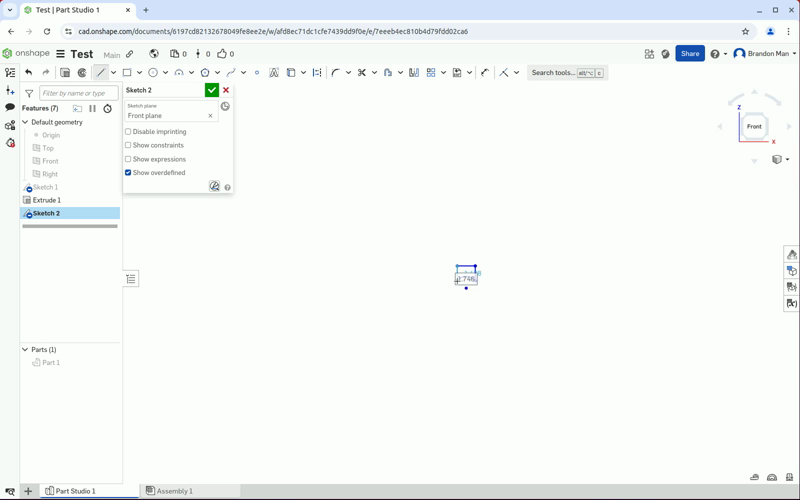
scroll(6)
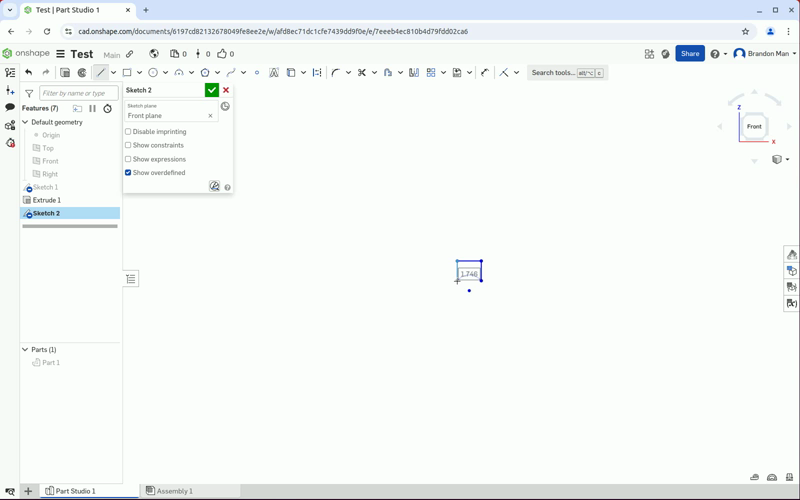
scroll(6)
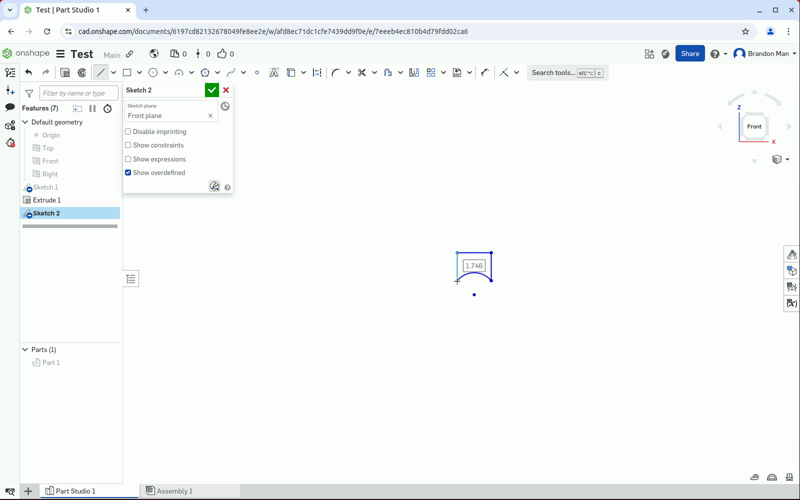
scroll(6)
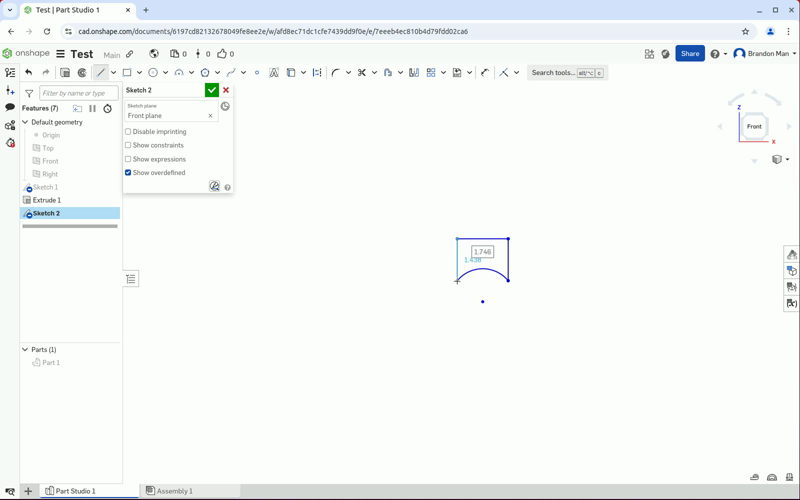
scroll(6)
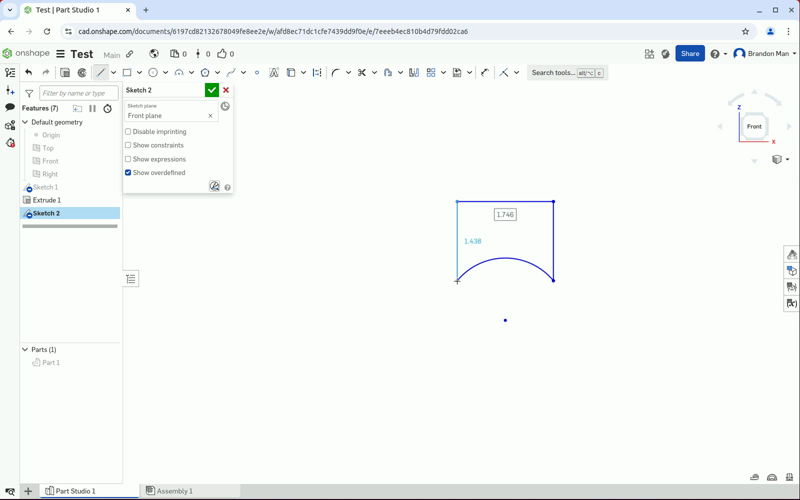
key_up(shift)
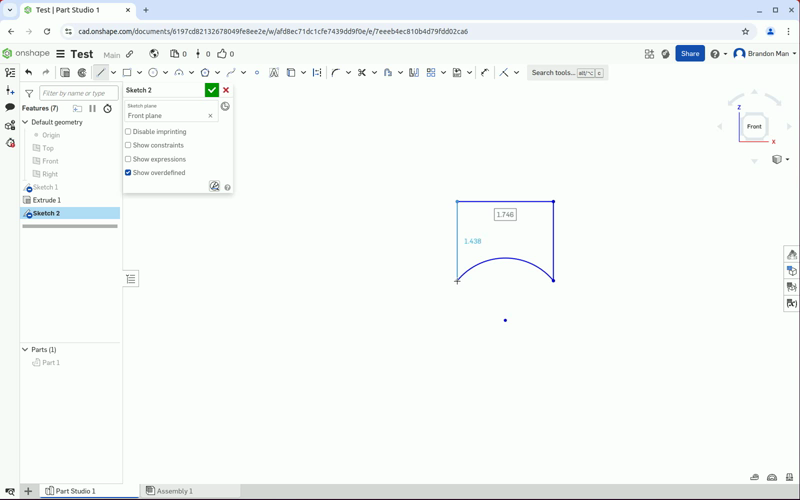
click(457, 280)
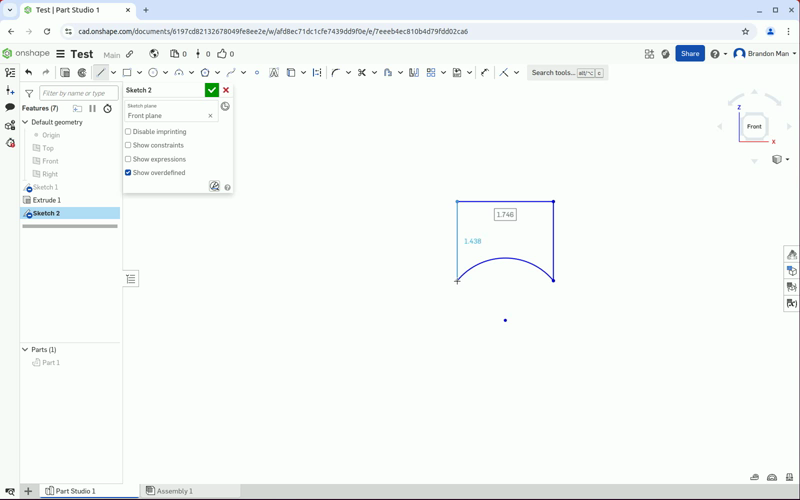
scroll(-6)
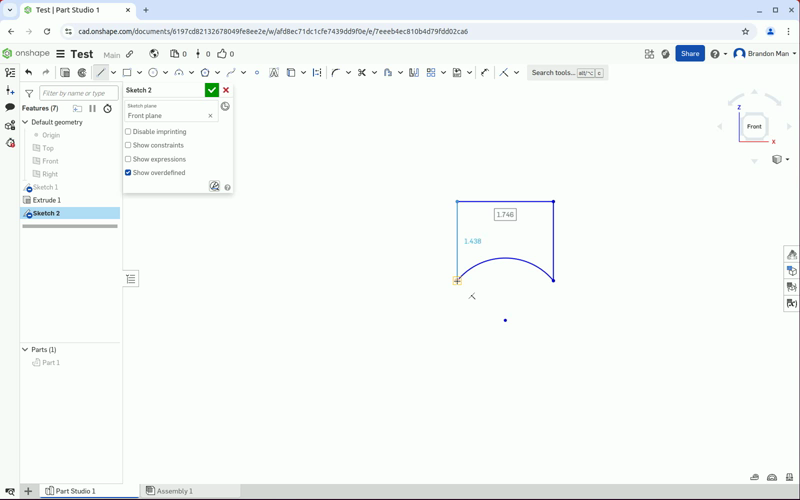
scroll(-6)
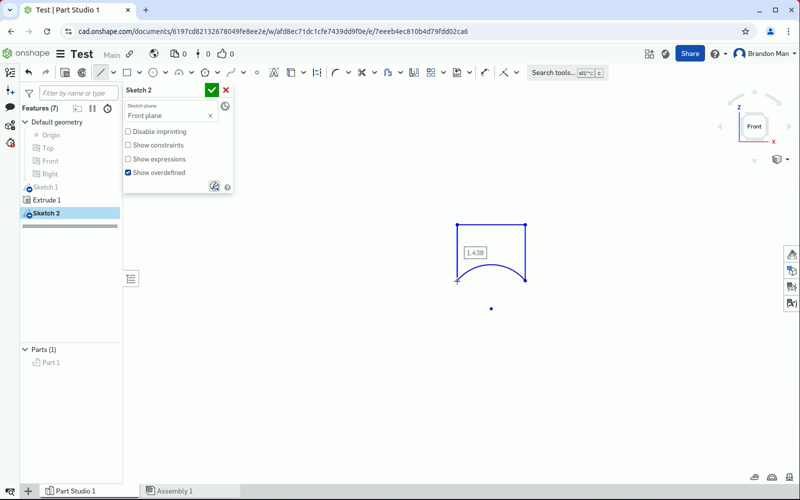
scroll(-6)
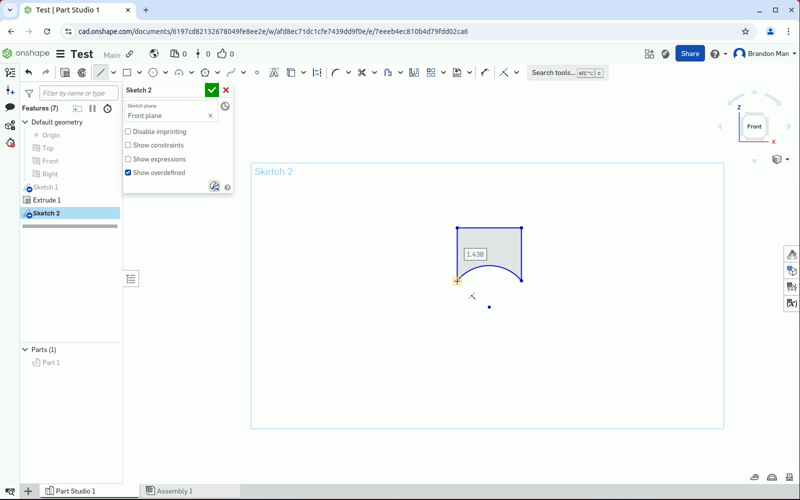
scroll(-6)
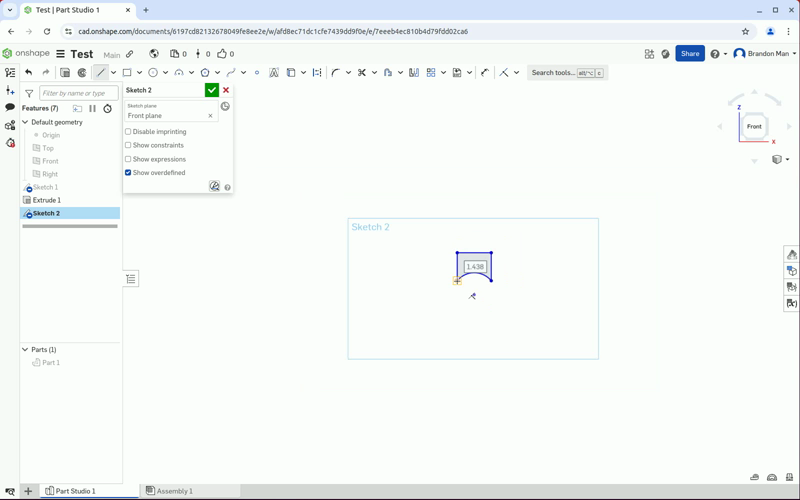
scroll(-6)
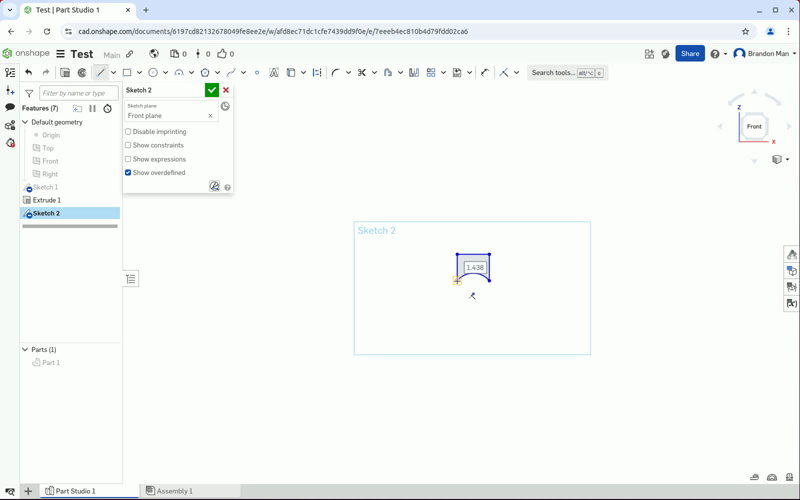
scroll(-6)
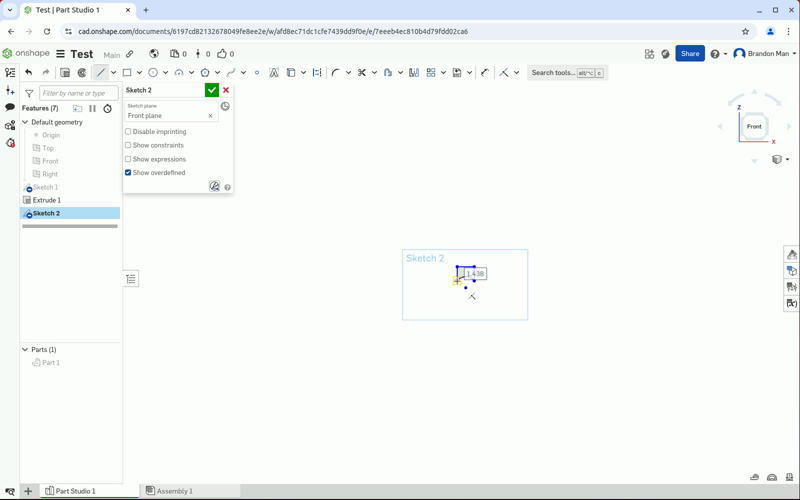
scroll(-6)
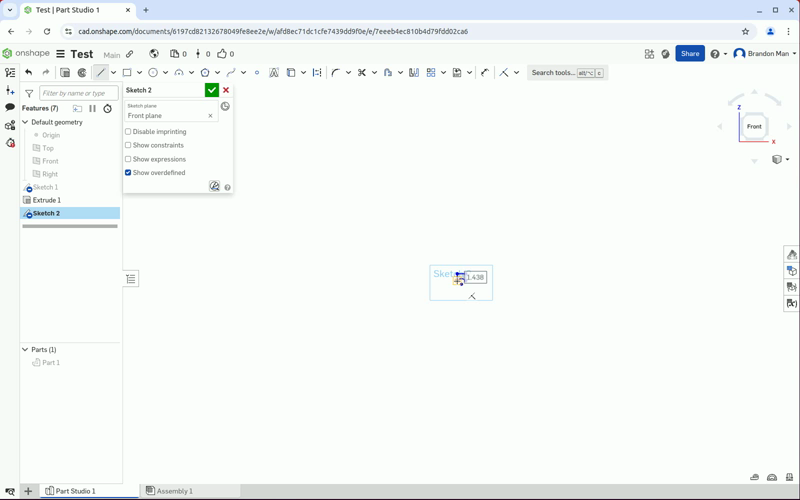
key(esc)
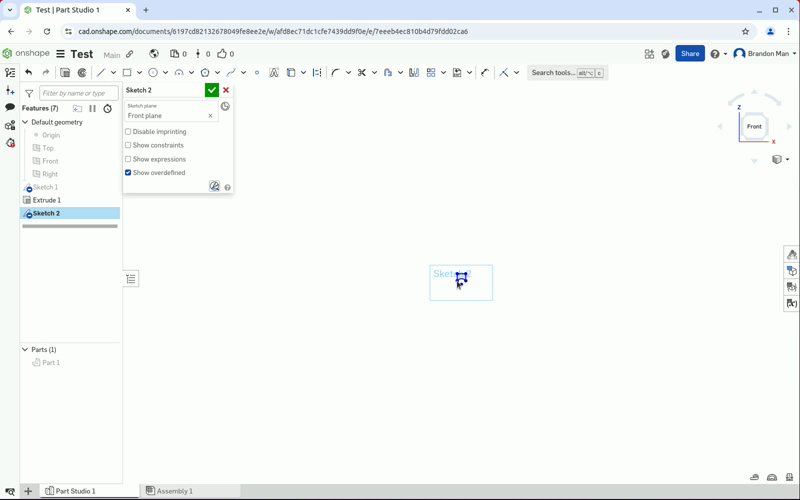
mouse_move(457, 275)
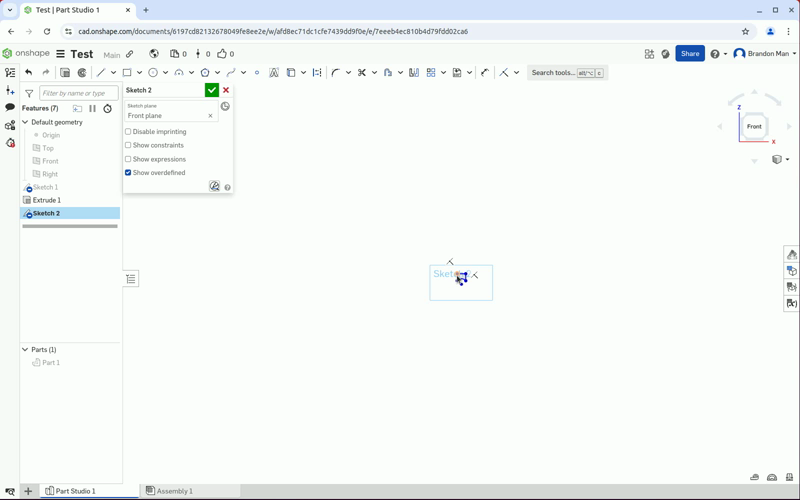
scroll(6)
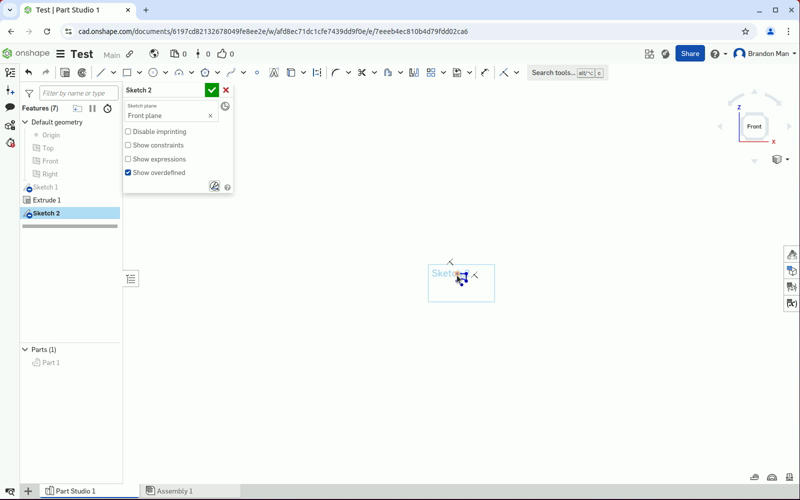
scroll(6)
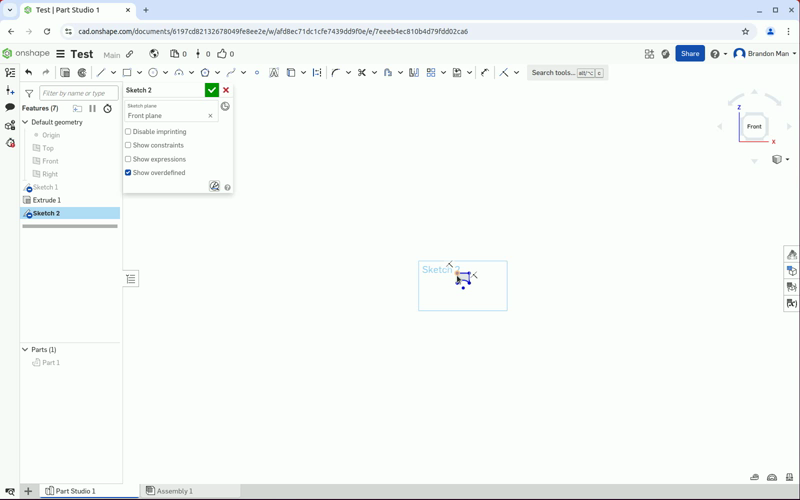
scroll(6)
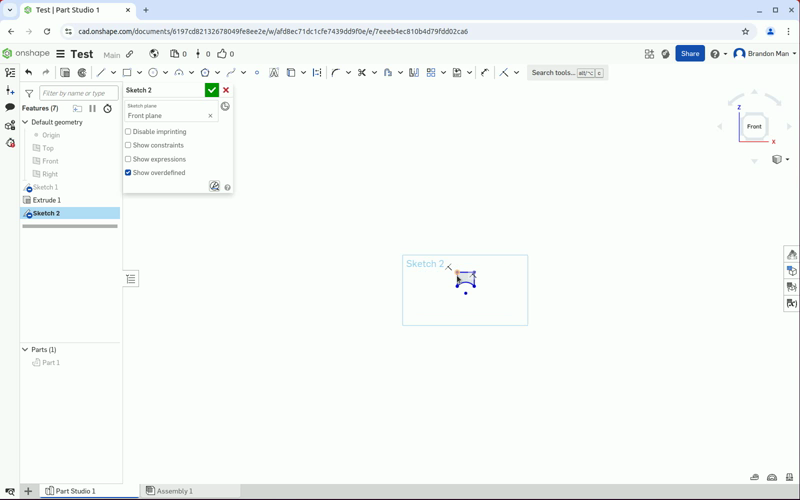
scroll(6)
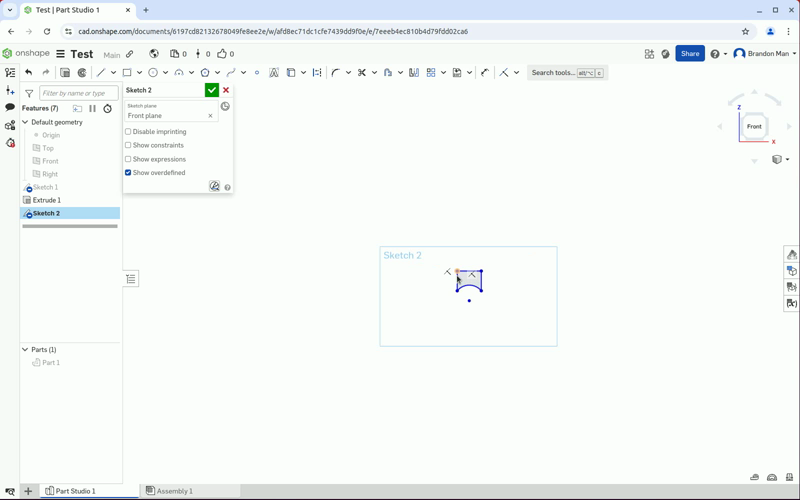
scroll(6)
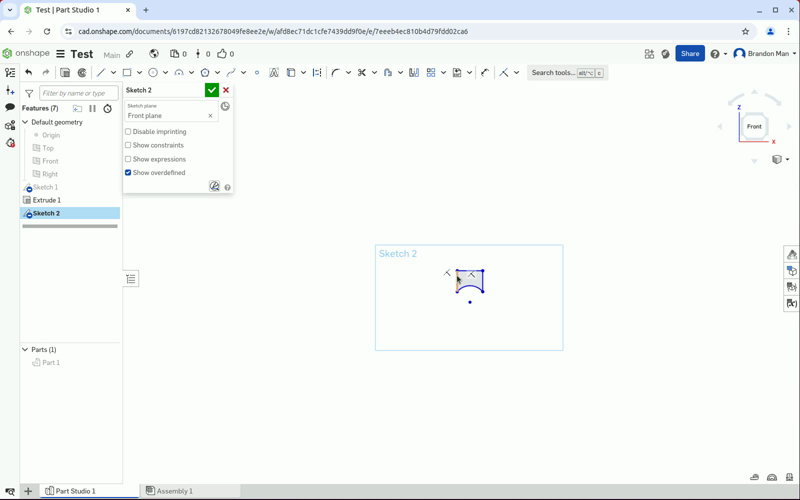
scroll(6)
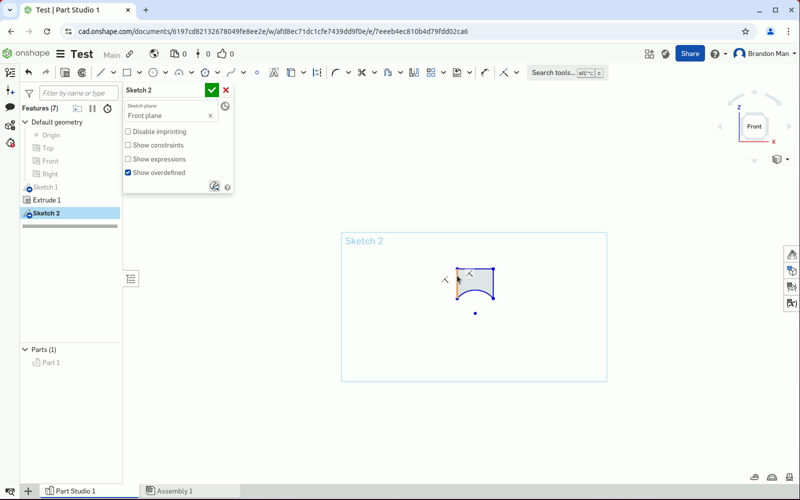
scroll(6)
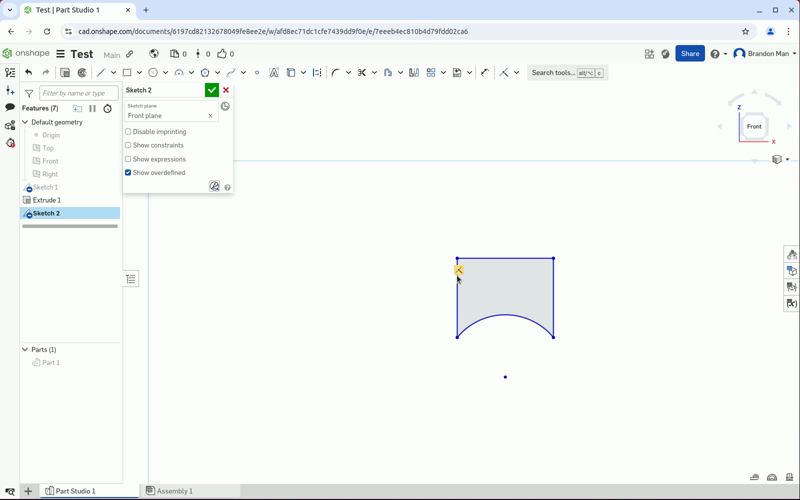
click(457, 275)
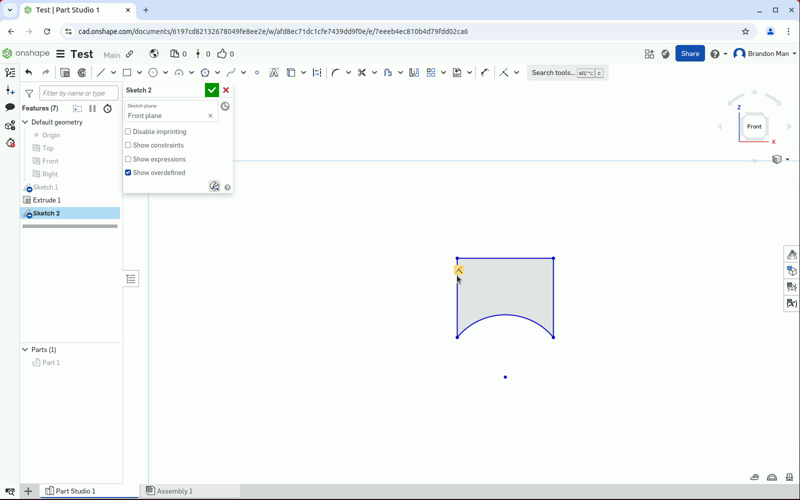
scroll(-6)
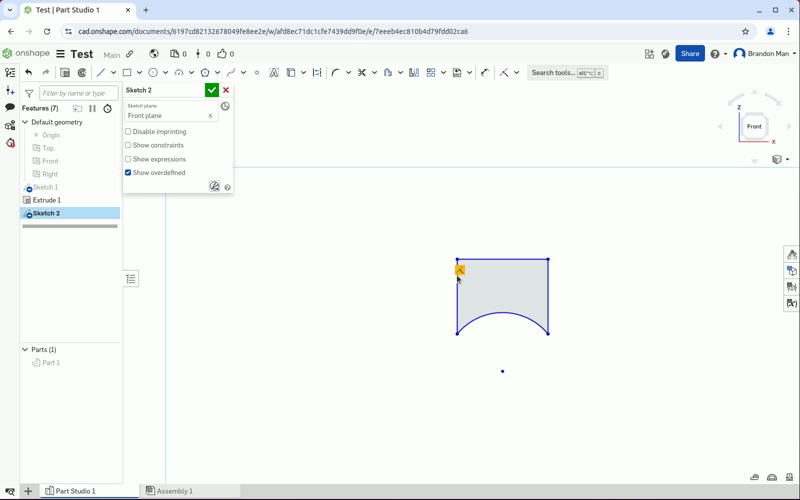
scroll(-6)
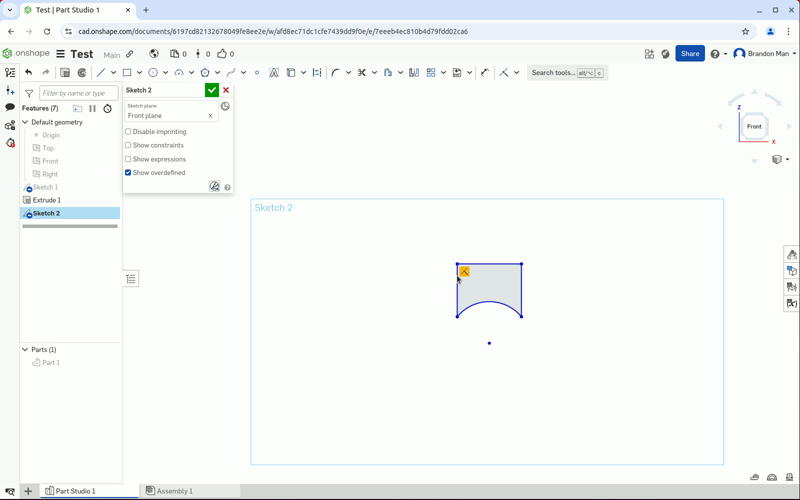
scroll(-6)
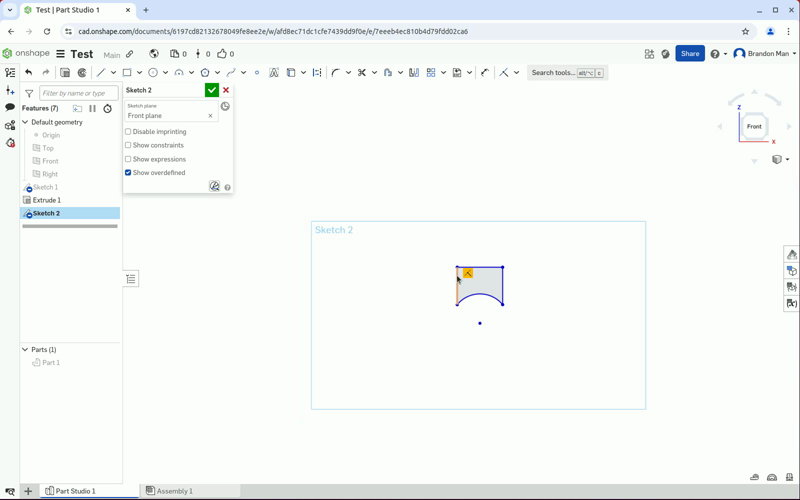
scroll(-6)
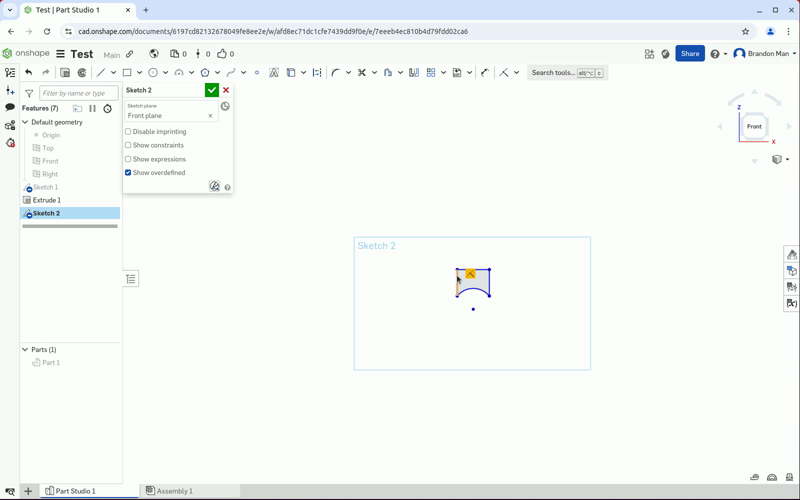
scroll(-6)
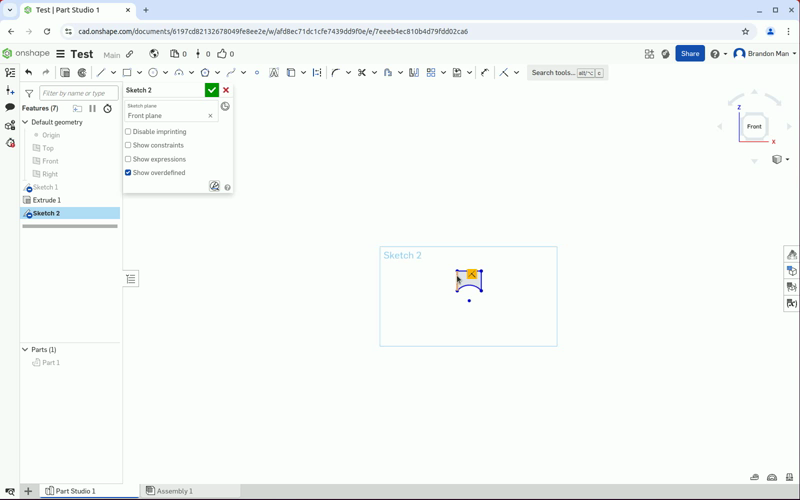
scroll(-6)
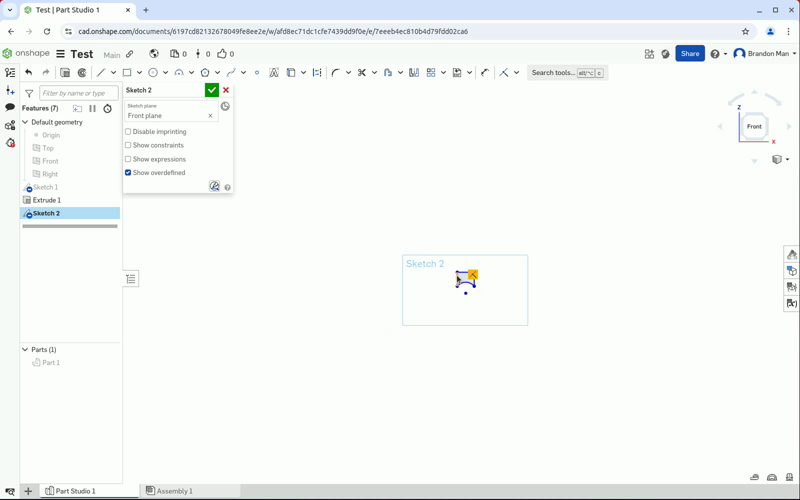
scroll(-6)
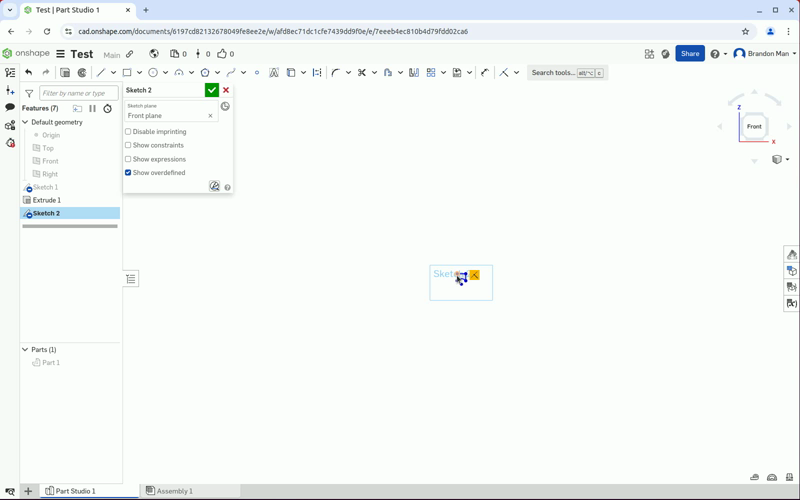
mouse_move(73, 352)
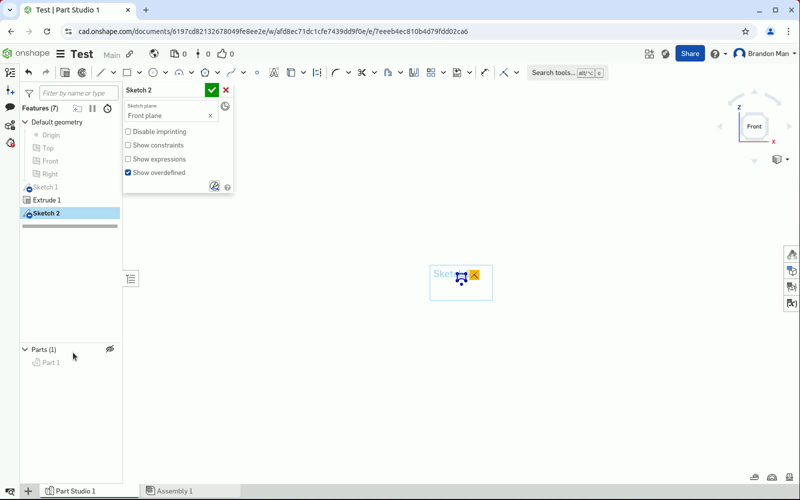
key(shift+y)
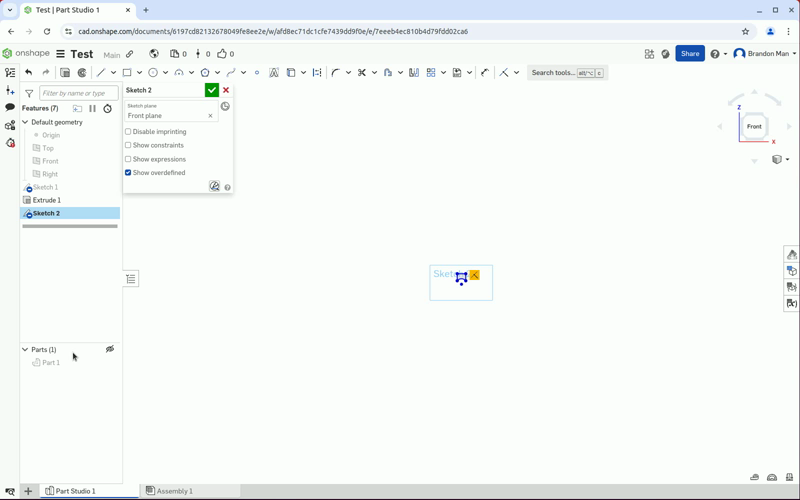
key(shift+e)
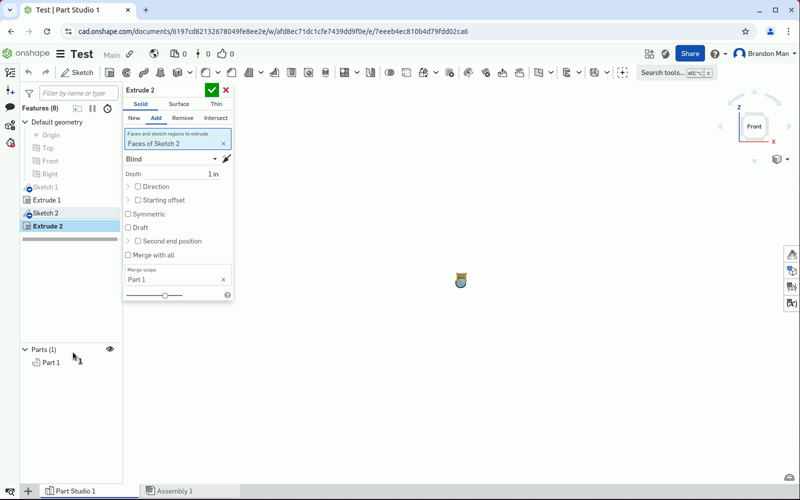
mouse_move(143, 106)
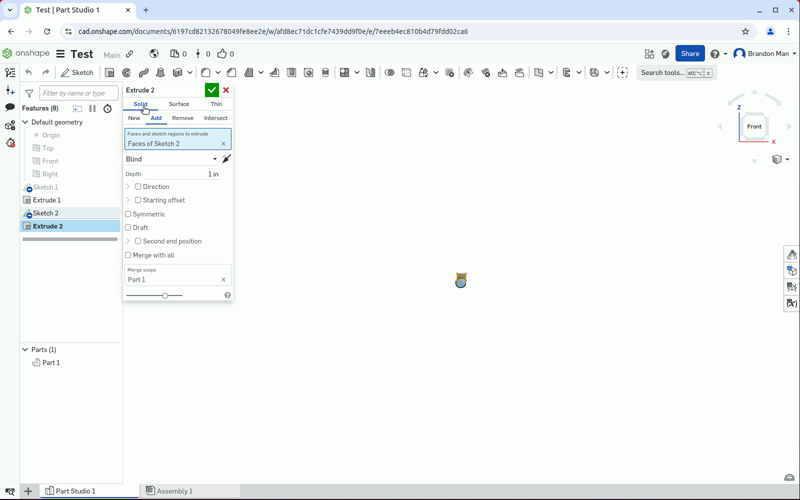
click(143, 106)
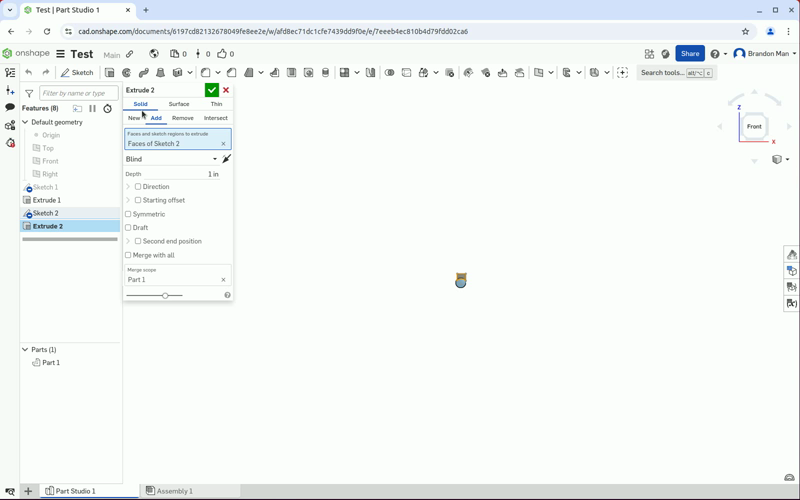
mouse_move(137, 120)
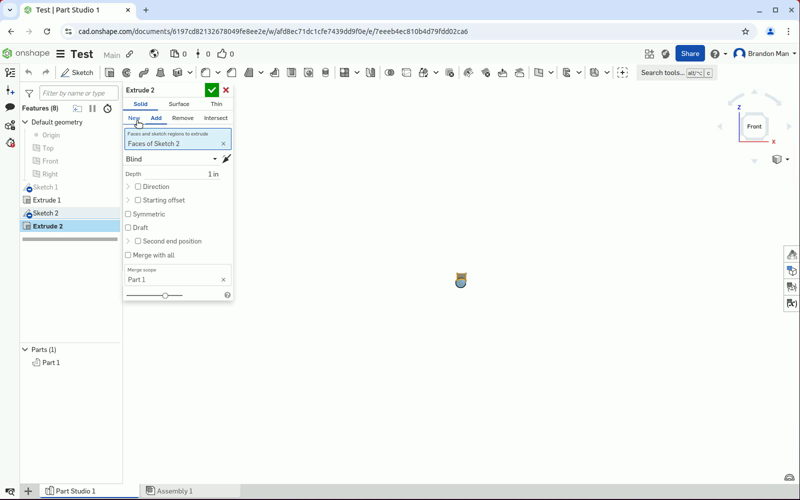
click(137, 120)
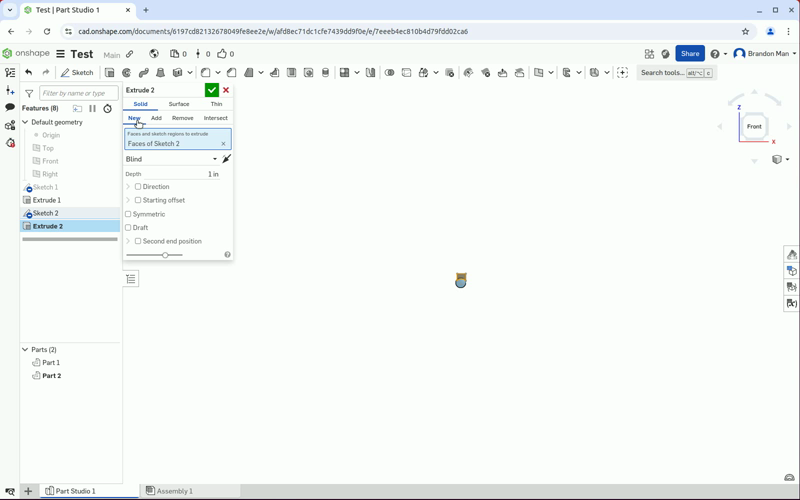
key(tab, 4)
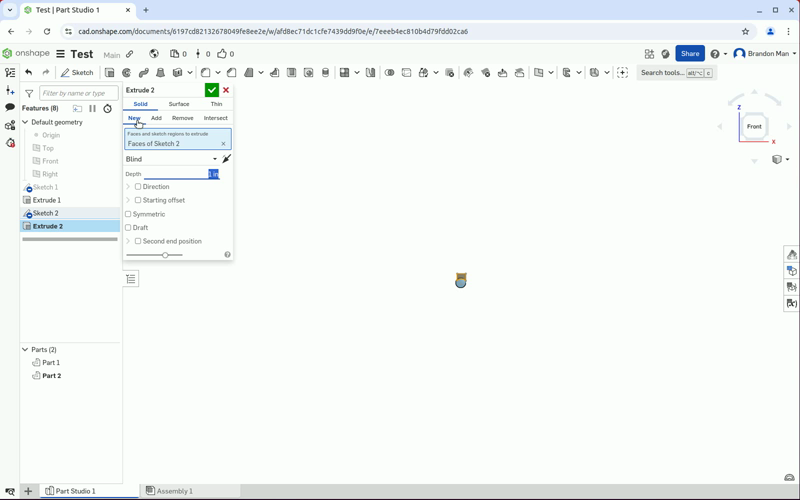
text(23.108)
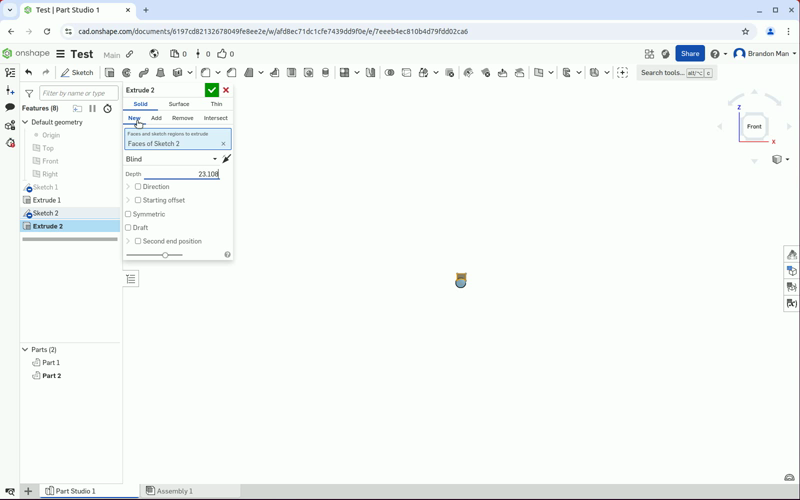
key(enter)
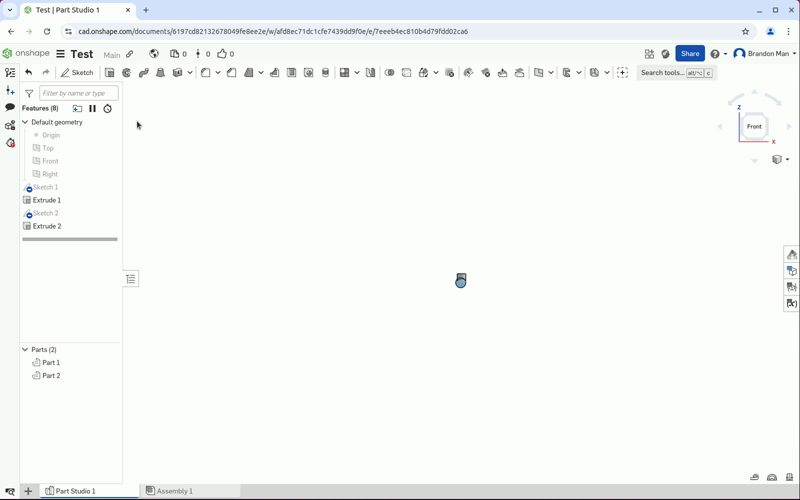
key(shift+h)
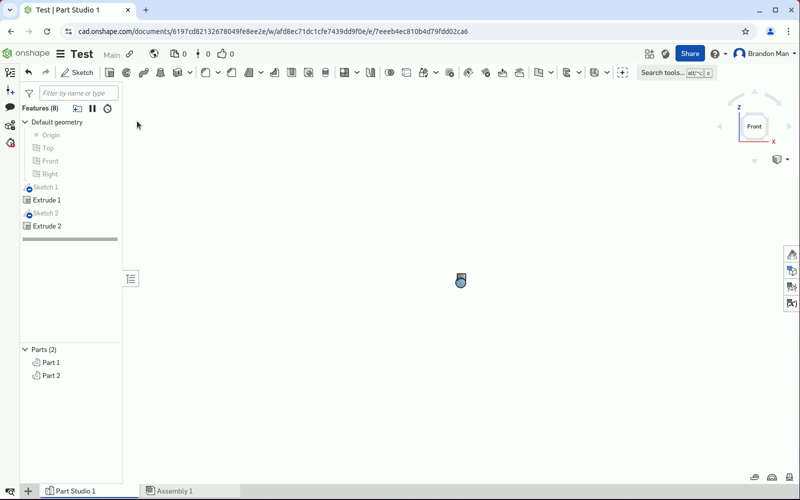
key(shift+h)
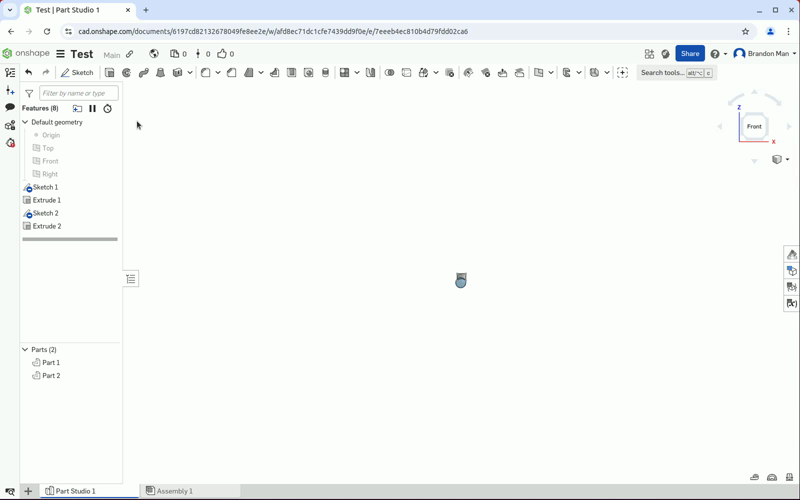
key(shift+7)
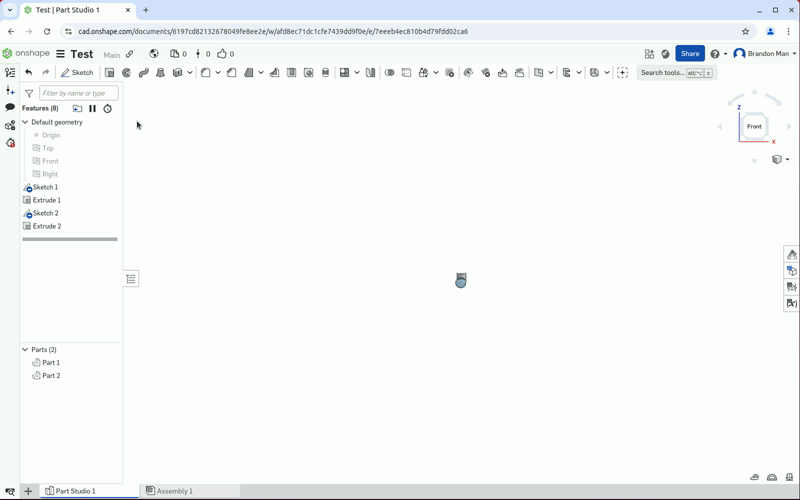
key(left, 2)
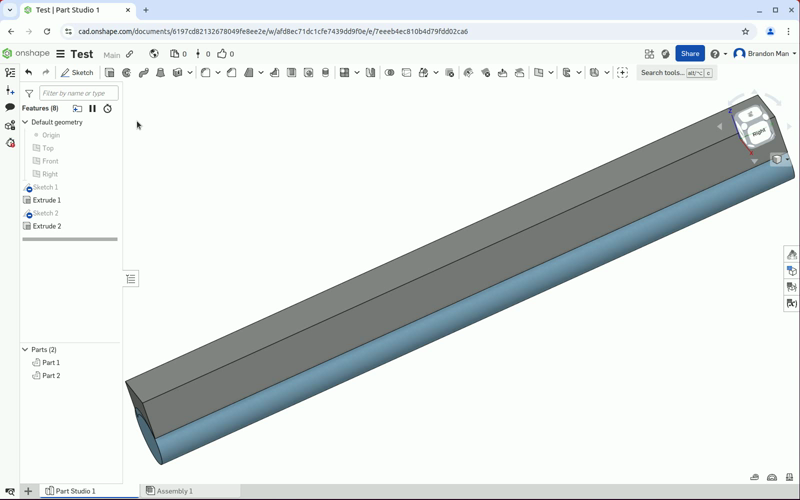
key(down, 2)
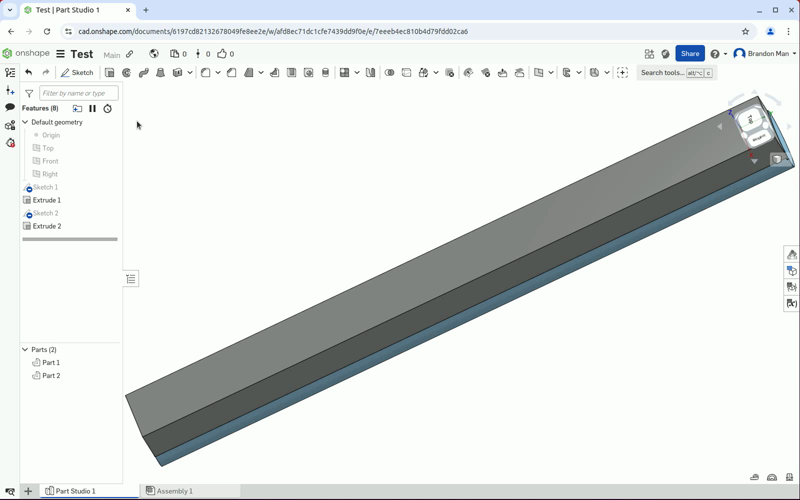
key(up, 2)
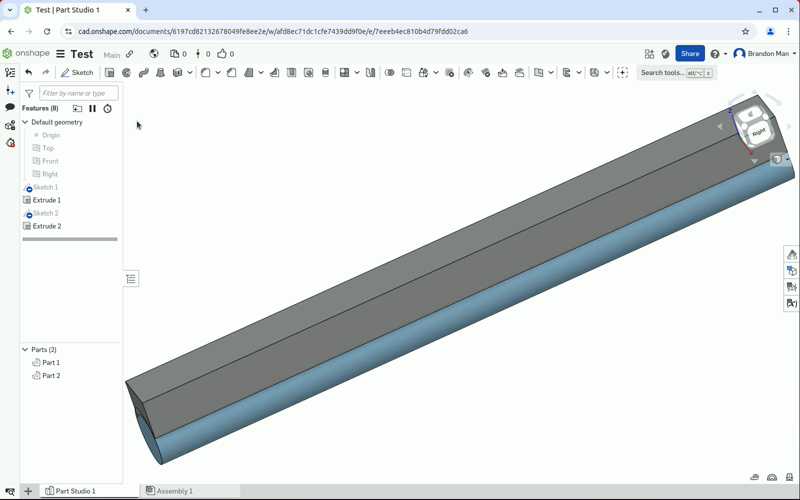
key(right, 2)
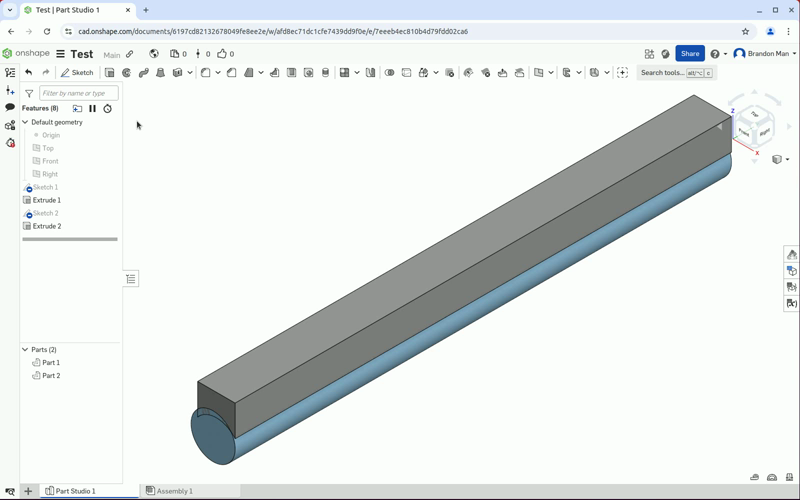
mouse_move(73, 189)
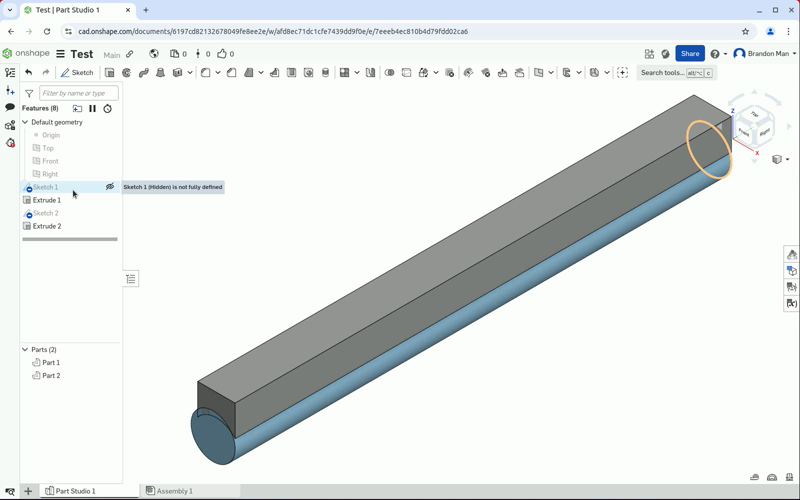
click(73, 189)